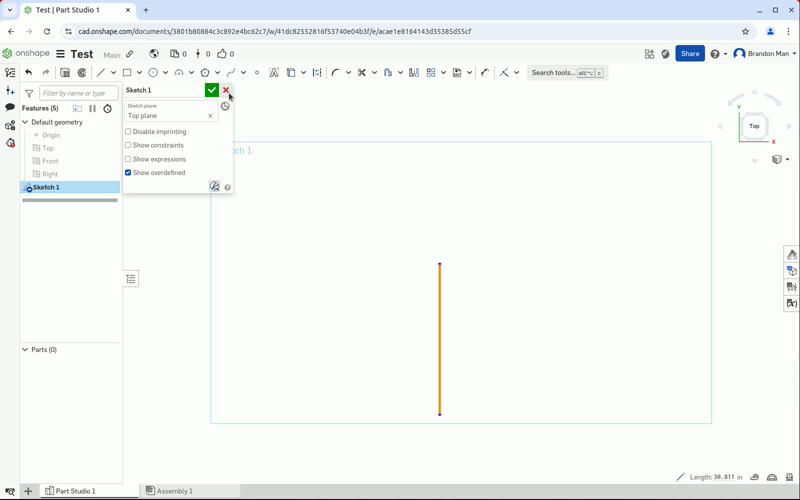
key(shift+h)
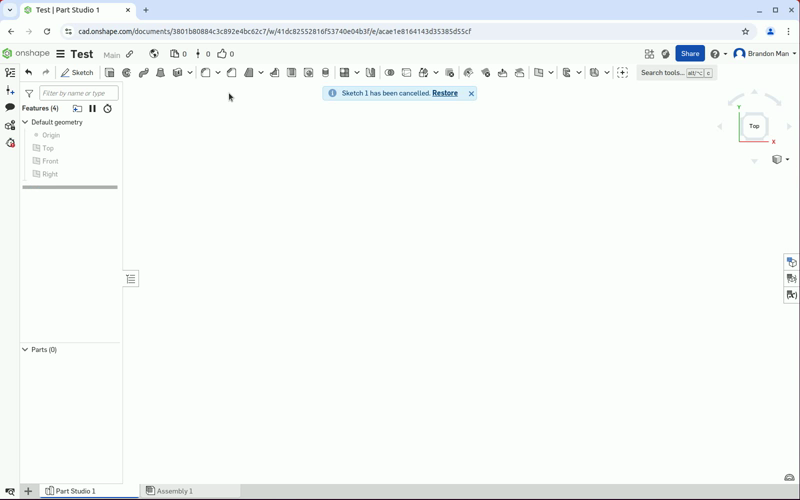
mouse_move(73, 352)
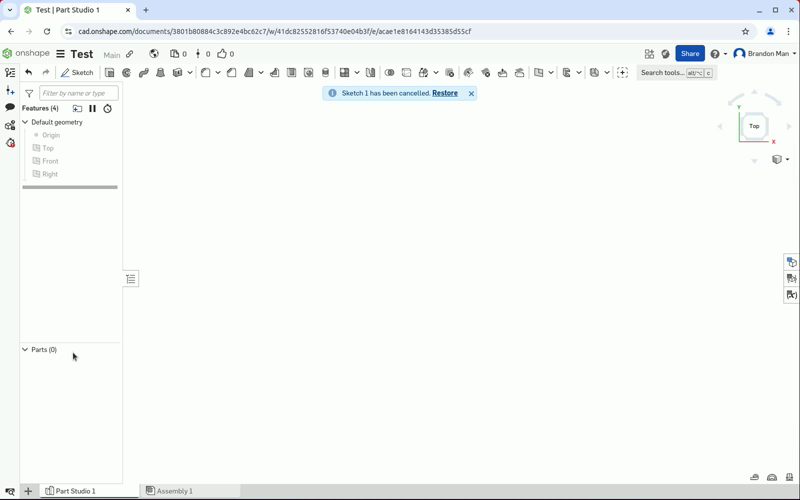
key(y)
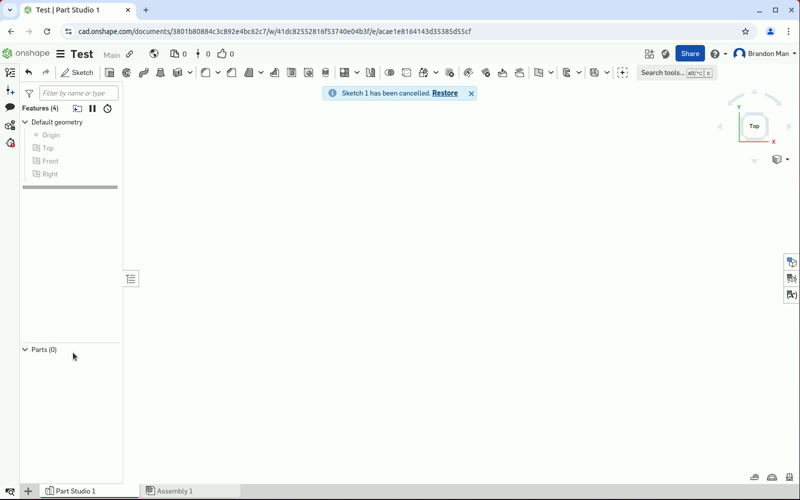
key(shift+p)
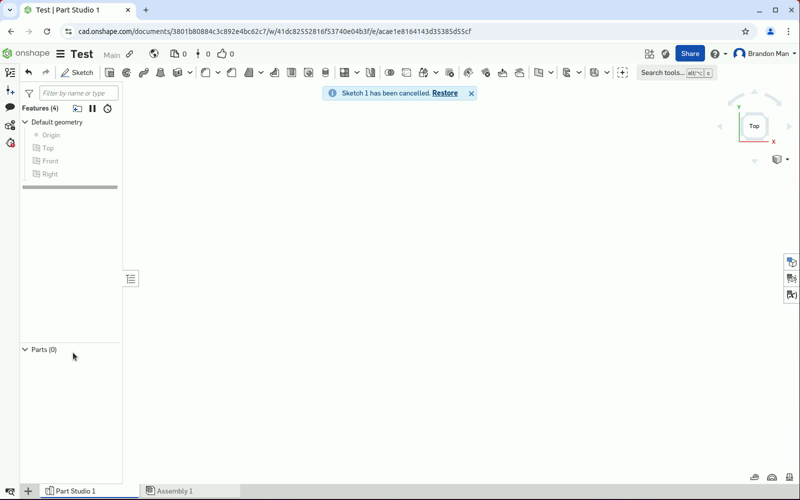
key(space)
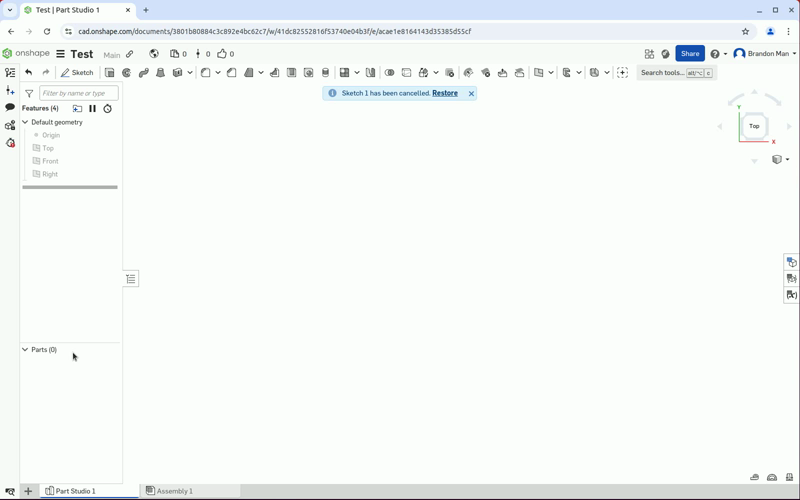
key_down(shift)
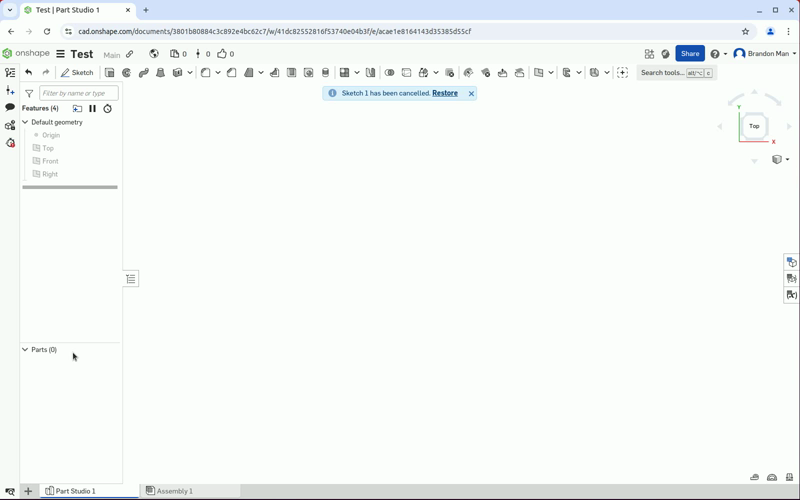
key(up)
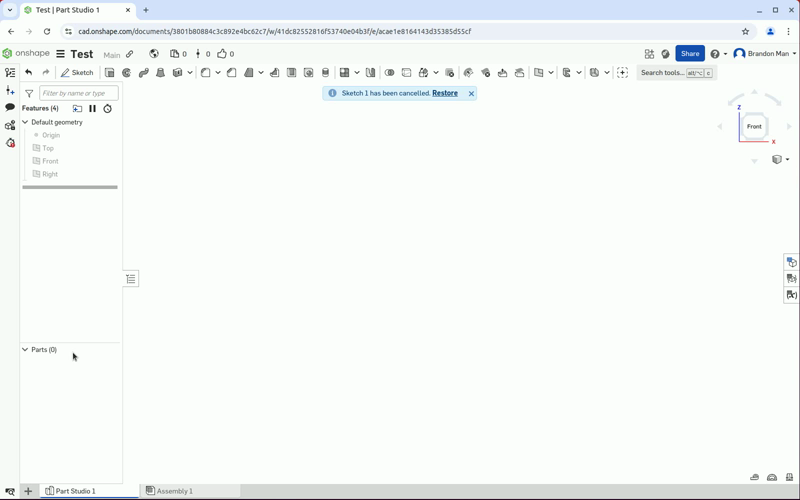
key_up(shift)
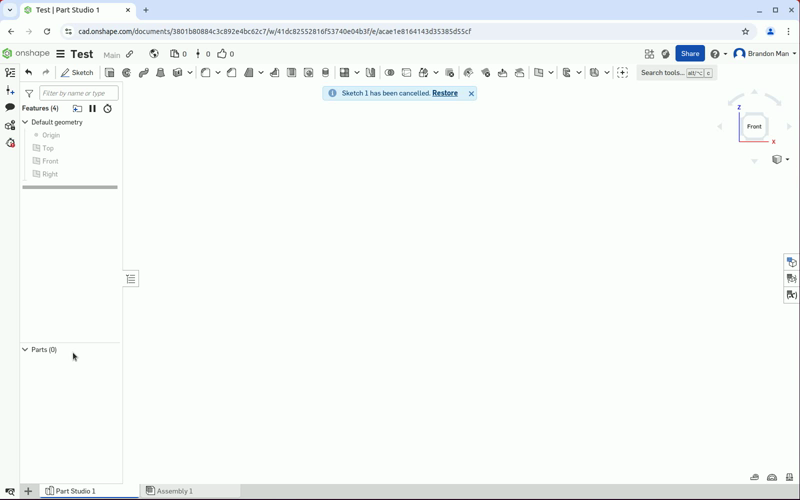
mouse_move(73, 352)
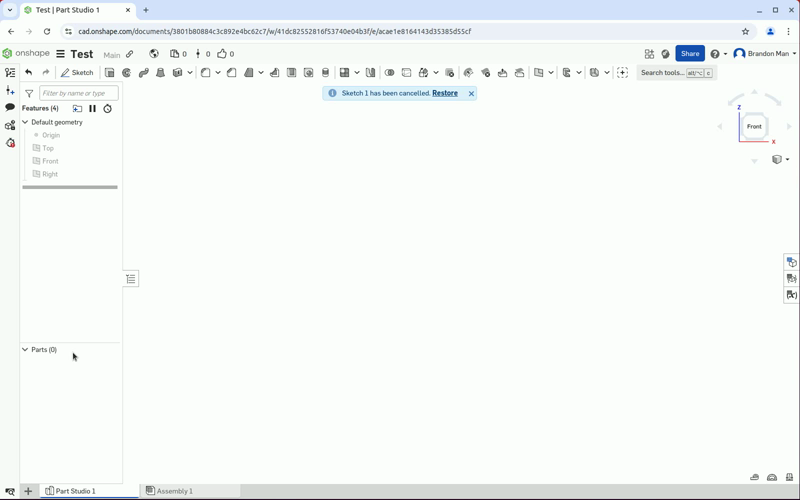
key(shift+y)
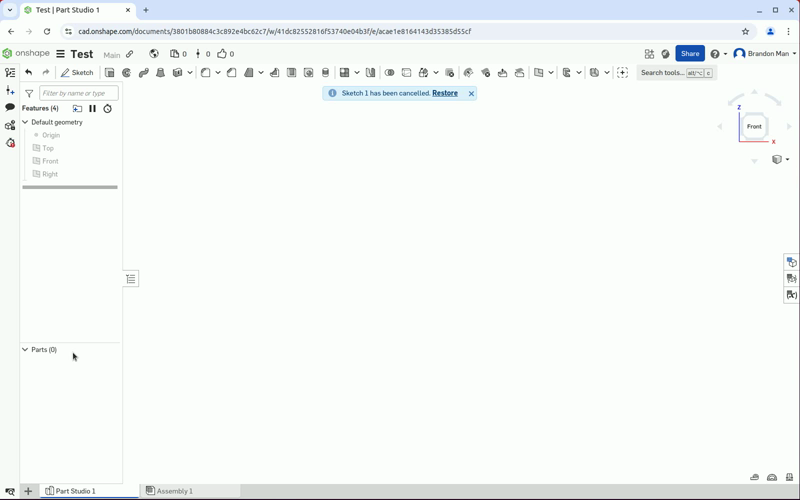
key(shift+s)
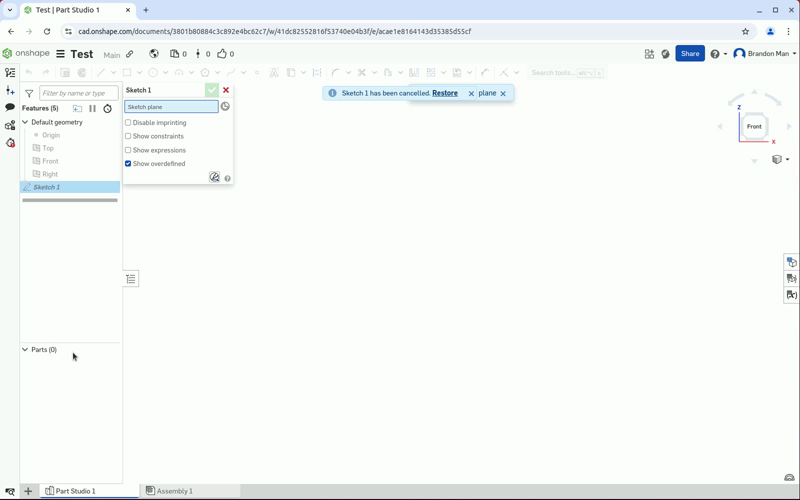
mouse_move(73, 163)
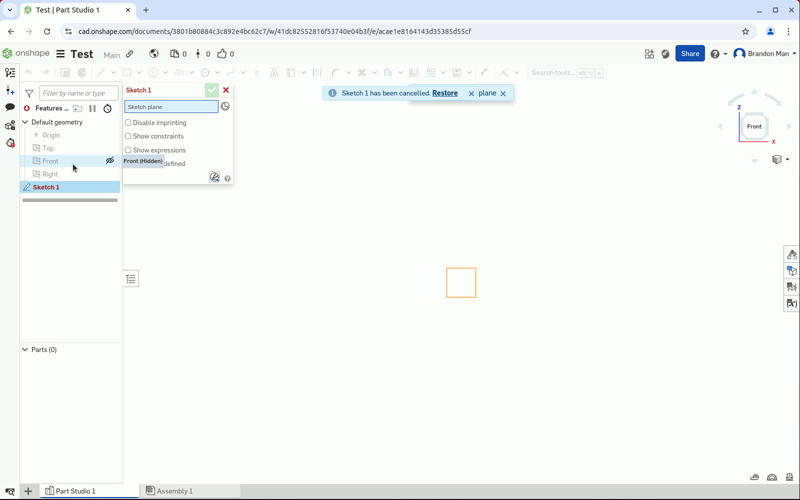
click(73, 163)
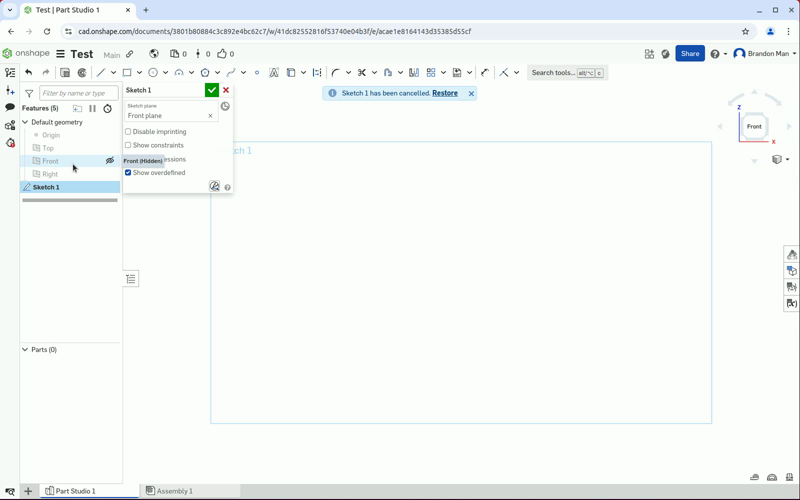
mouse_move(73, 352)
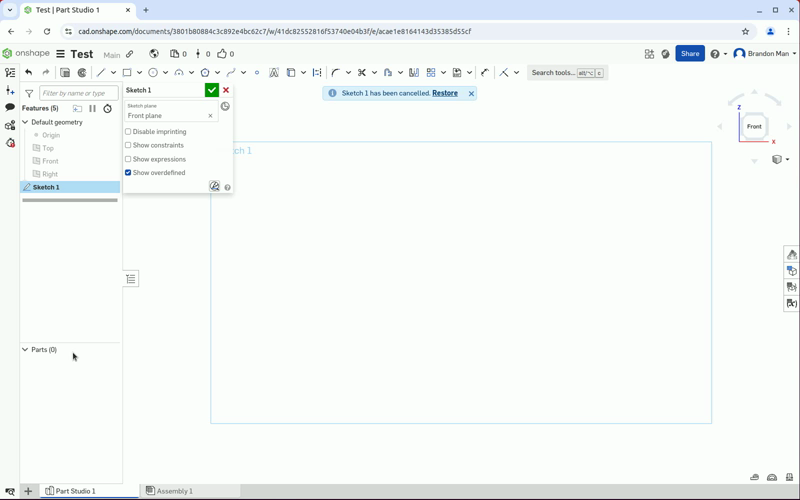
key(y)
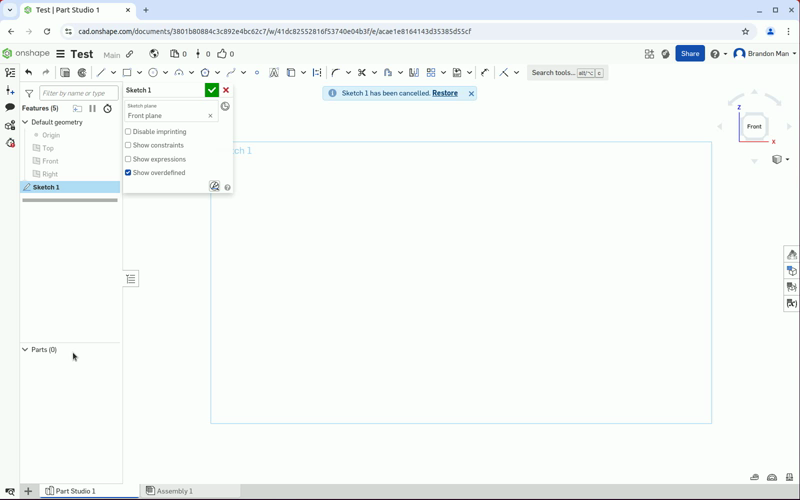
key(l)
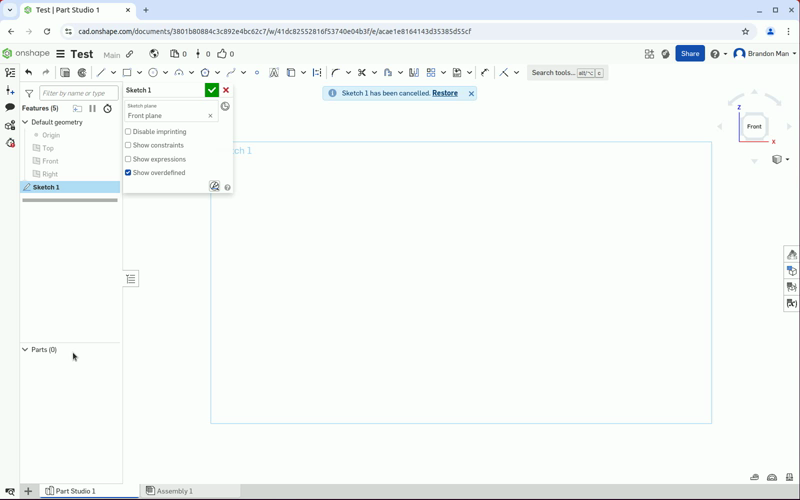
key_down(shift)
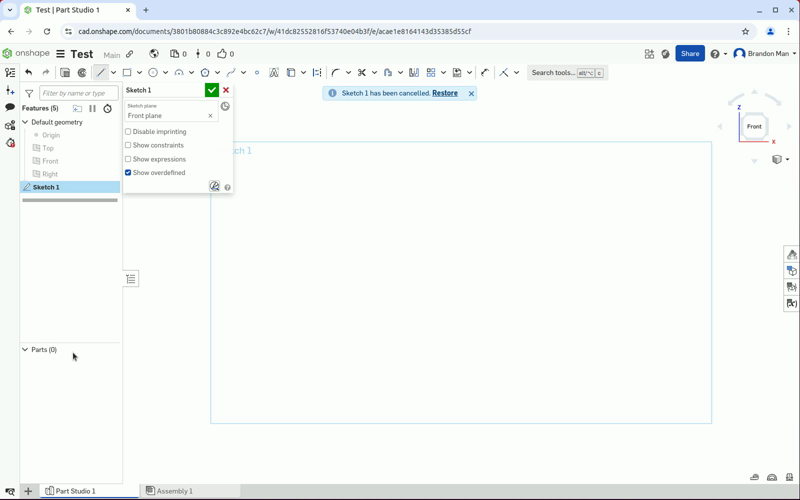
mouse_move(424, 336)
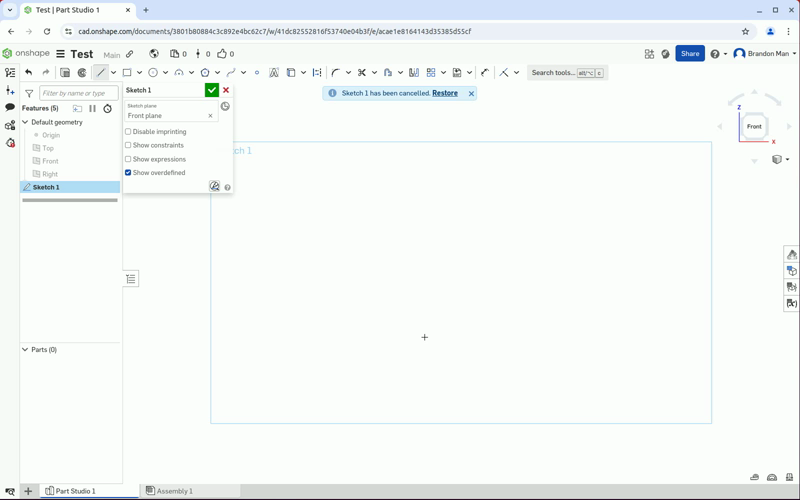
click(424, 336)
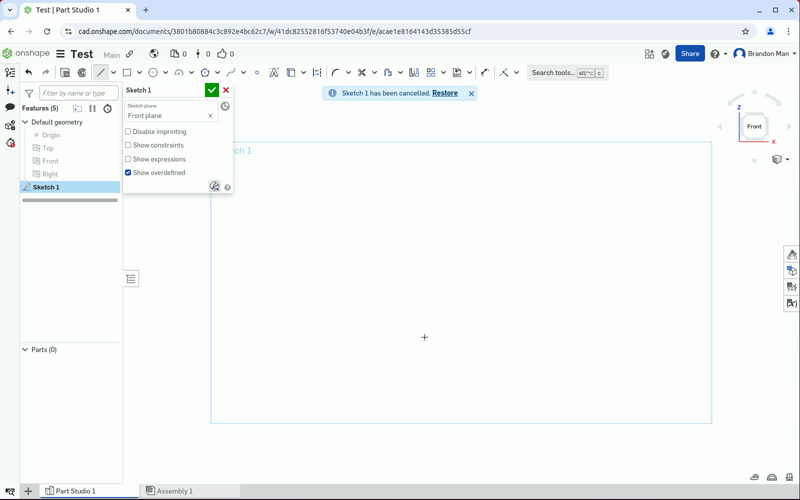
key_up(shift)
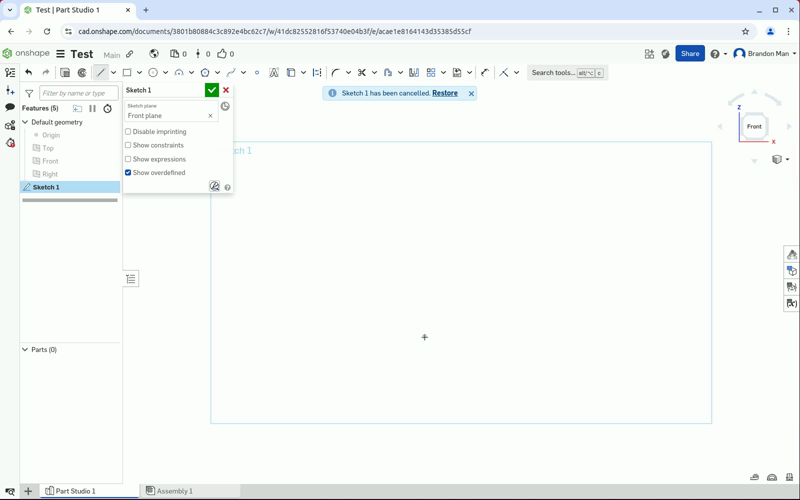
key_down(shift)
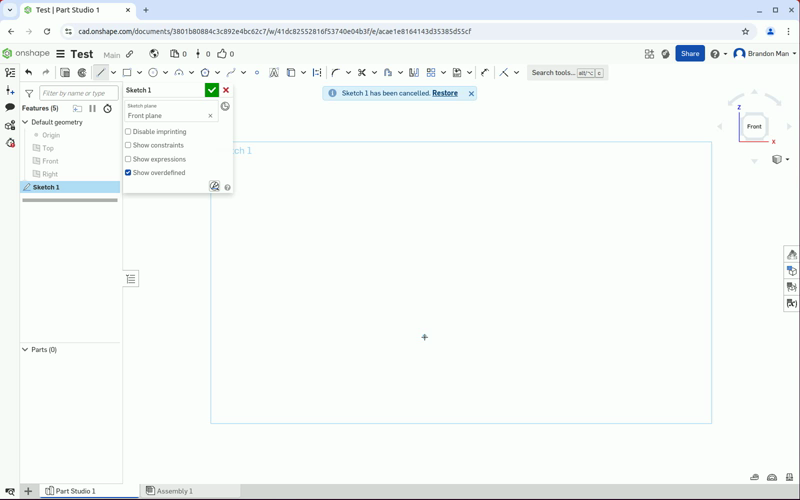
mouse_move(523, 336)
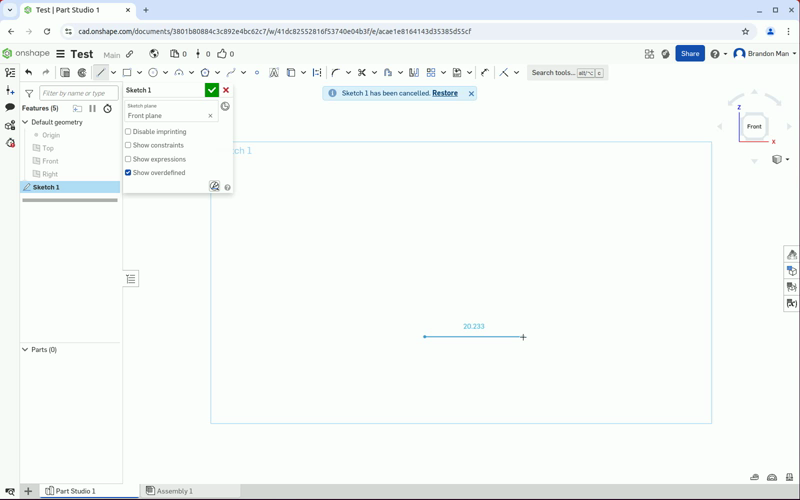
click(523, 336)
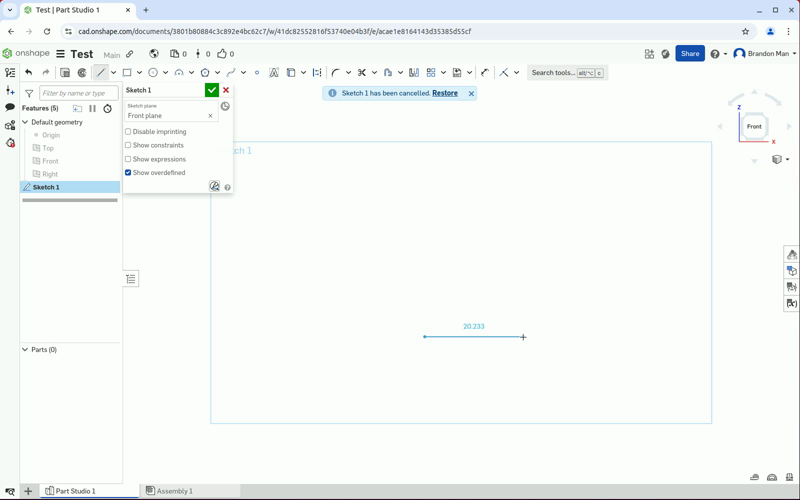
key_up(shift)
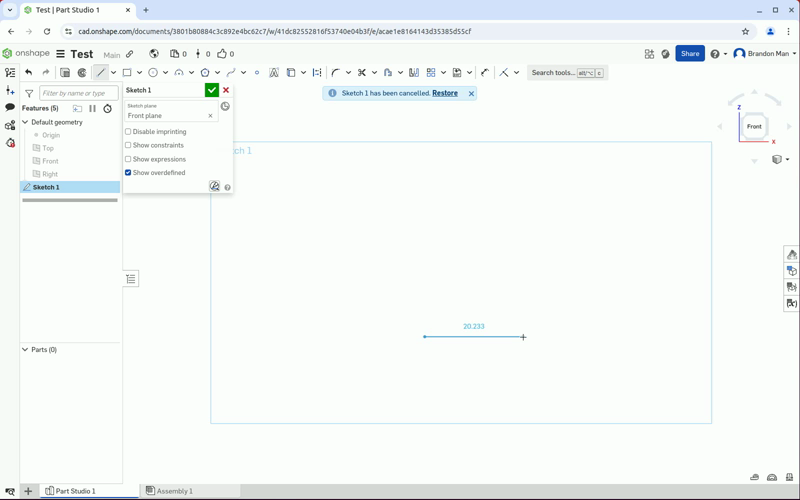
key_down(shift)
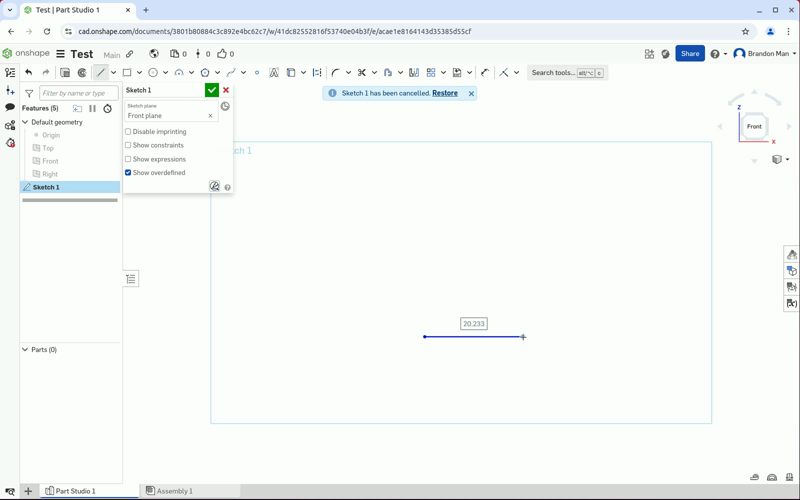
mouse_move(523, 242)
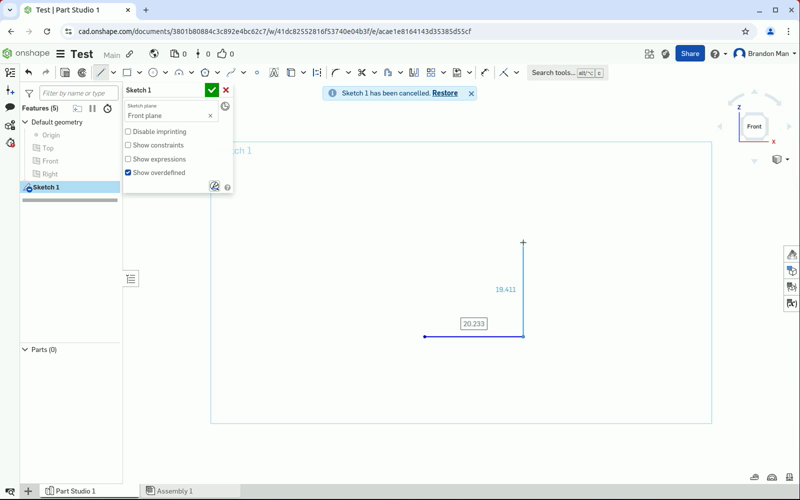
click(523, 242)
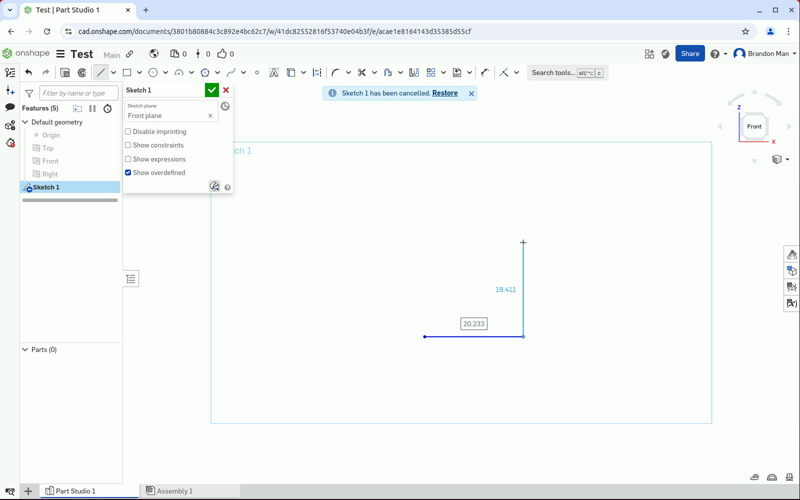
key_up(shift)
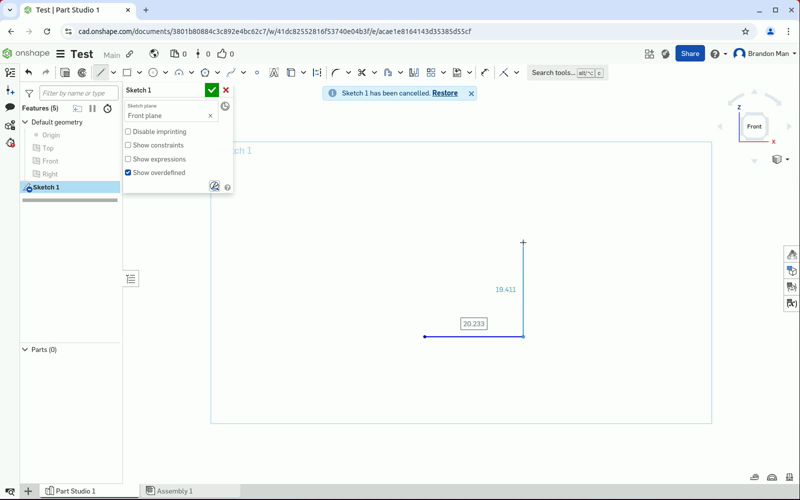
key_down(shift)
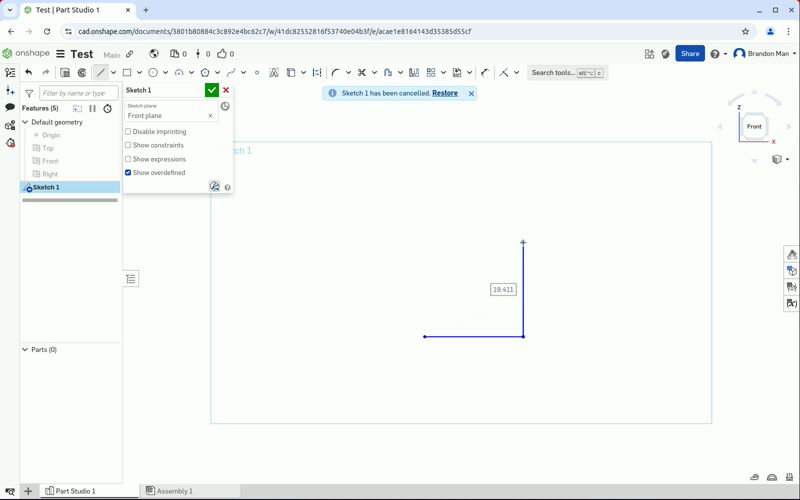
mouse_move(424, 242)
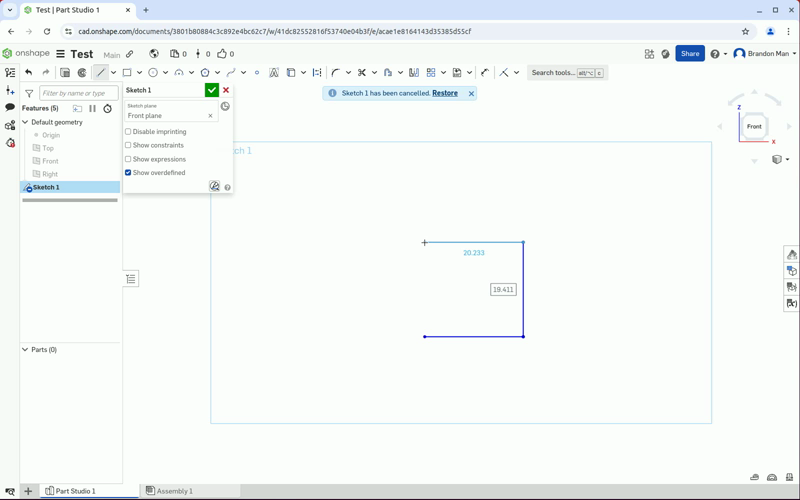
click(424, 242)
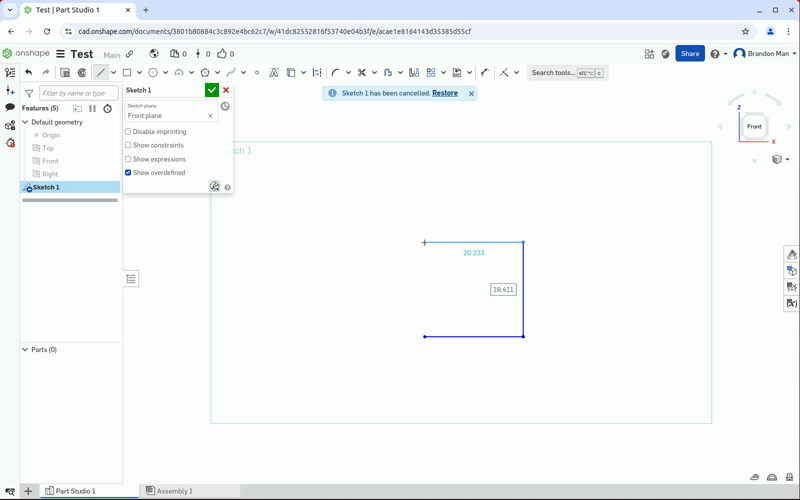
key_up(shift)
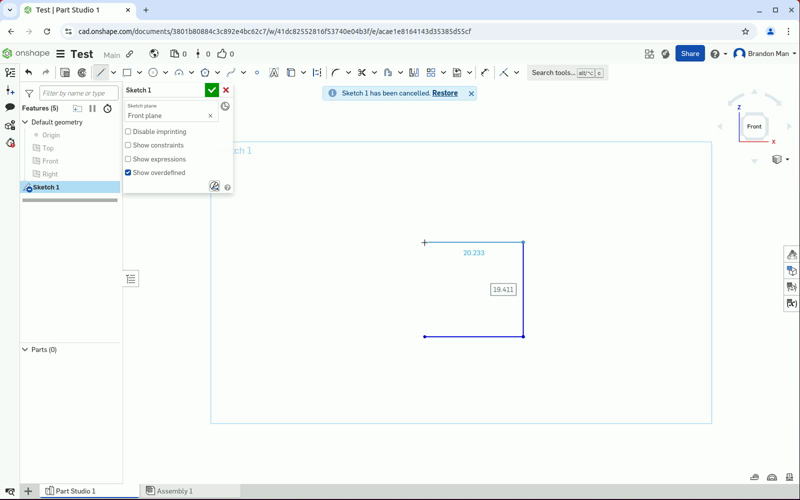
key_down(shift)
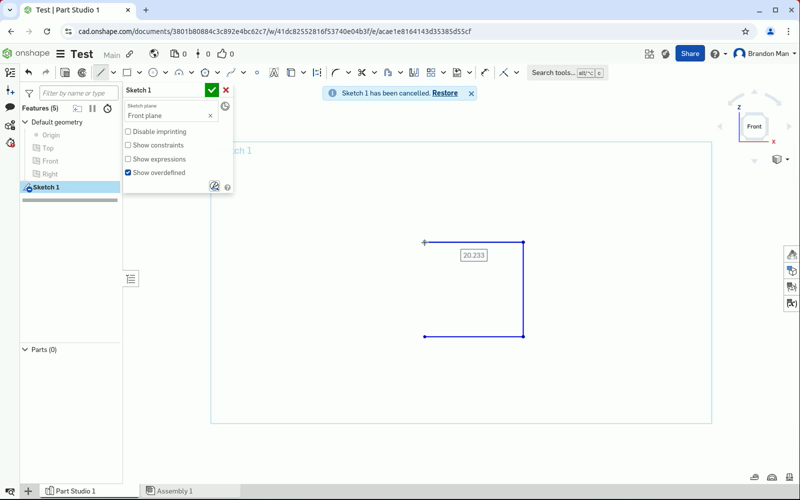
mouse_move(424, 336)
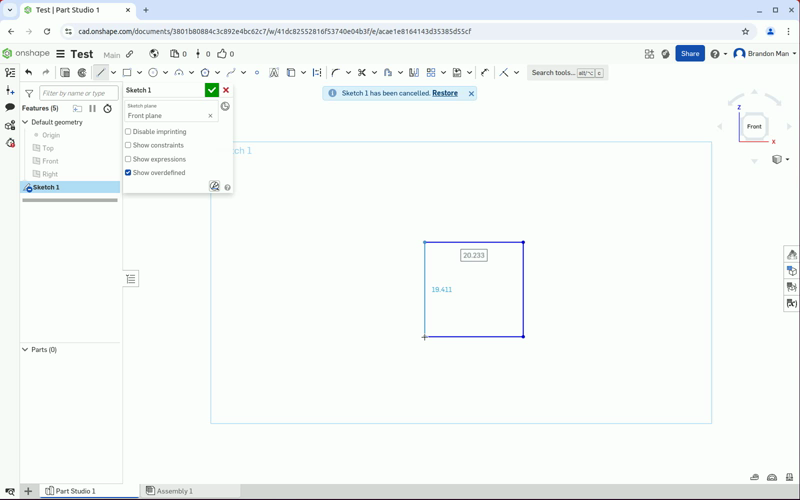
key_up(shift)
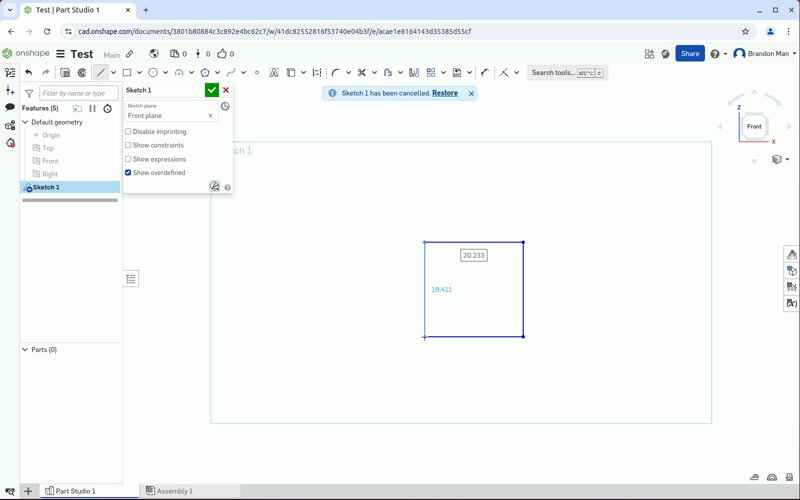
click(424, 336)
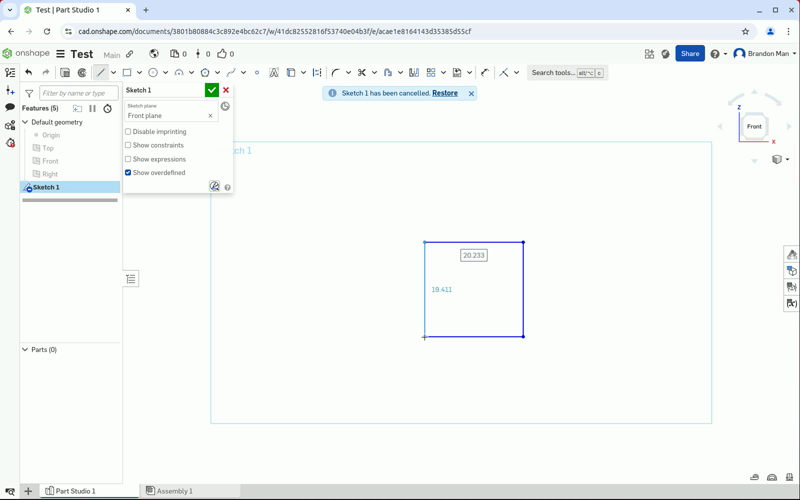
key(esc)
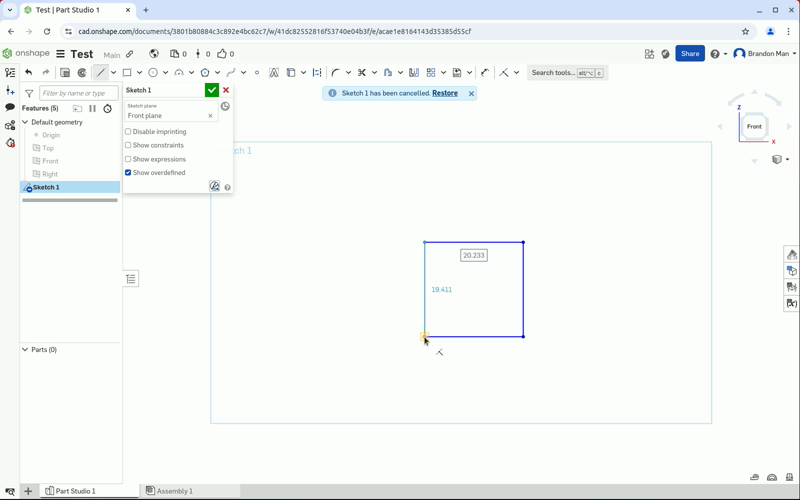
mouse_move(502, 307)
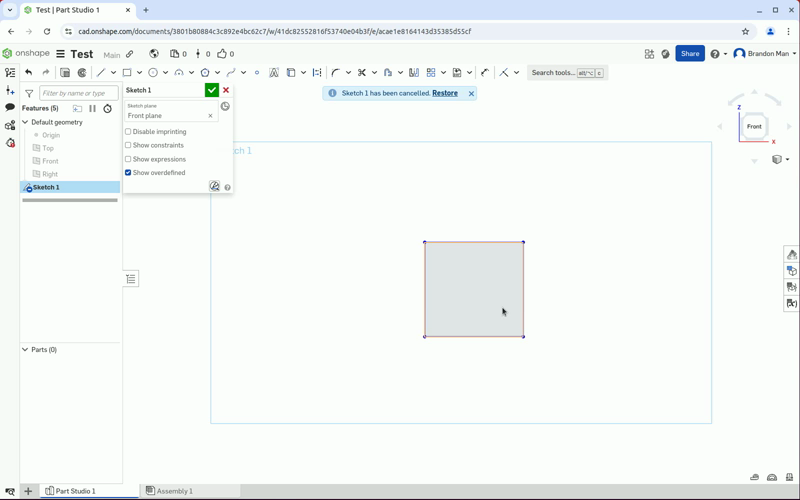
click(502, 307)
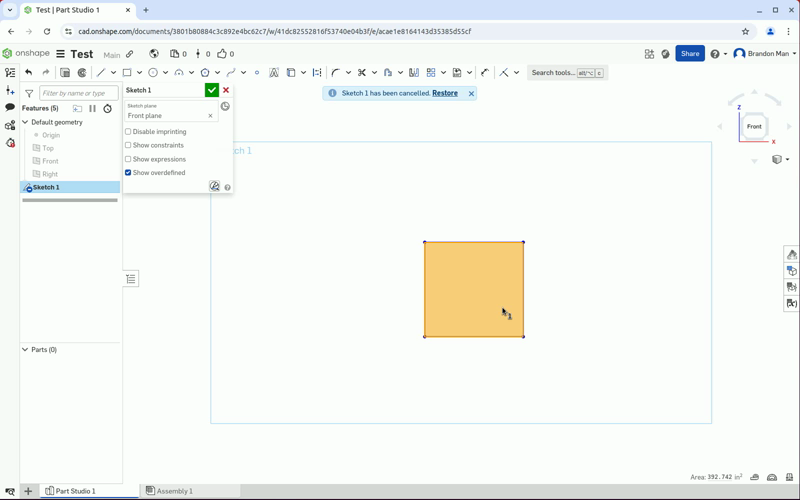
mouse_move(73, 352)
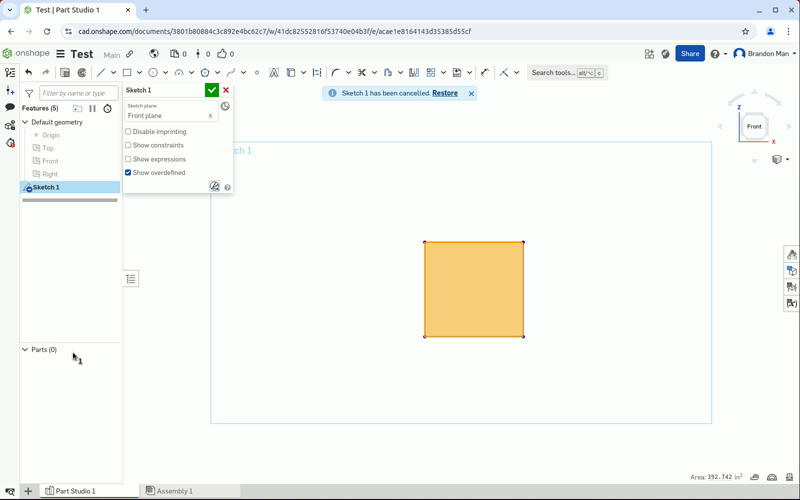
key(shift+y)
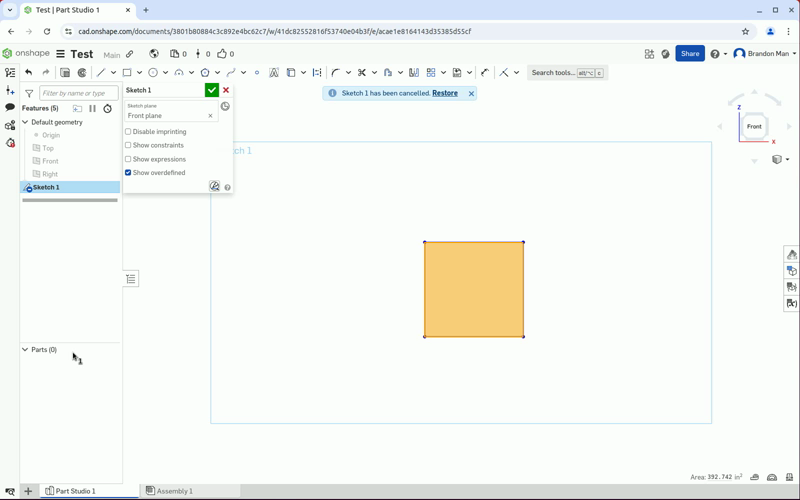
key(shift+e)
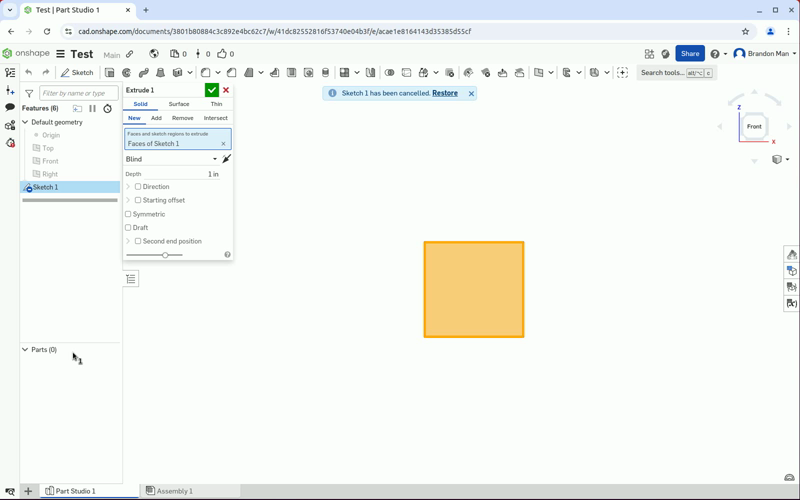
mouse_move(143, 106)
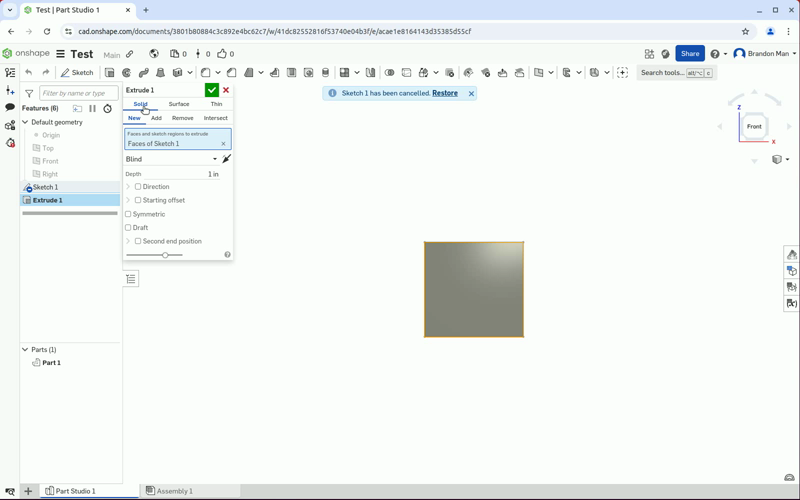
click(143, 106)
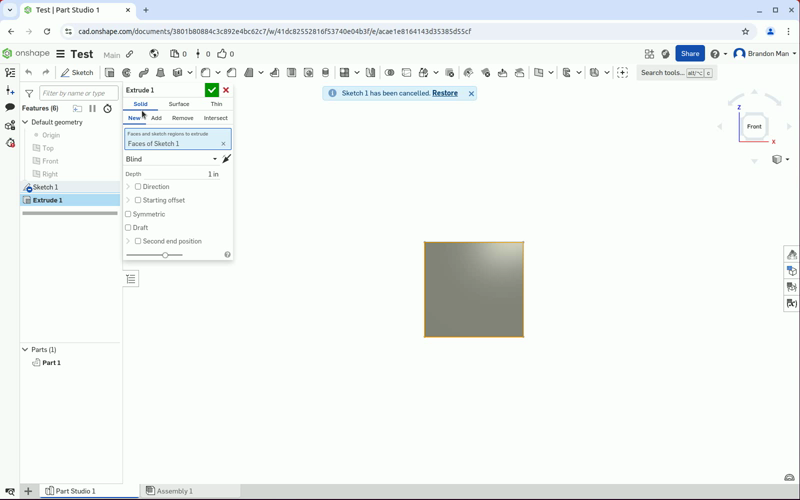
mouse_move(137, 120)
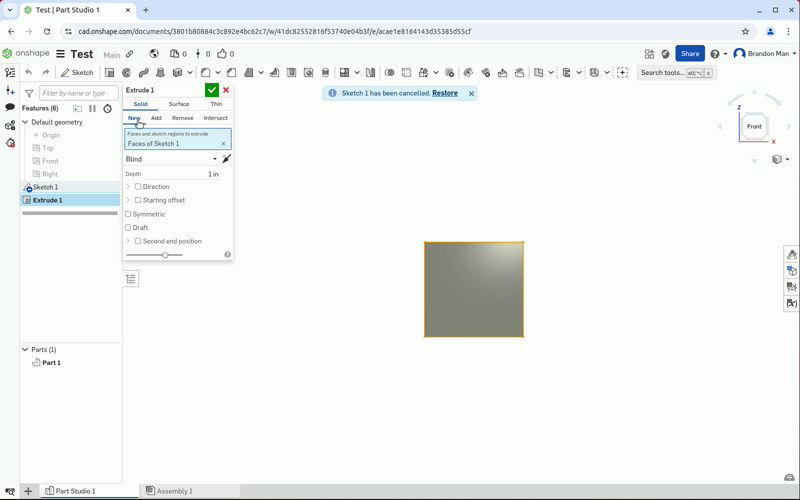
click(137, 120)
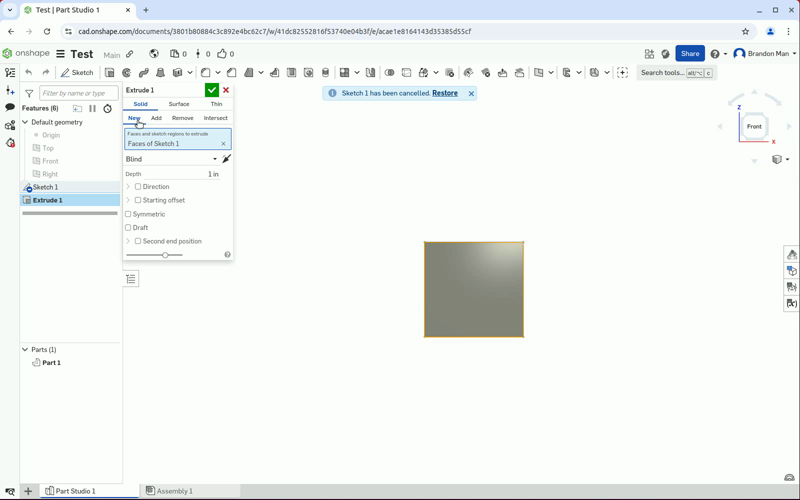
key(tab, 4)
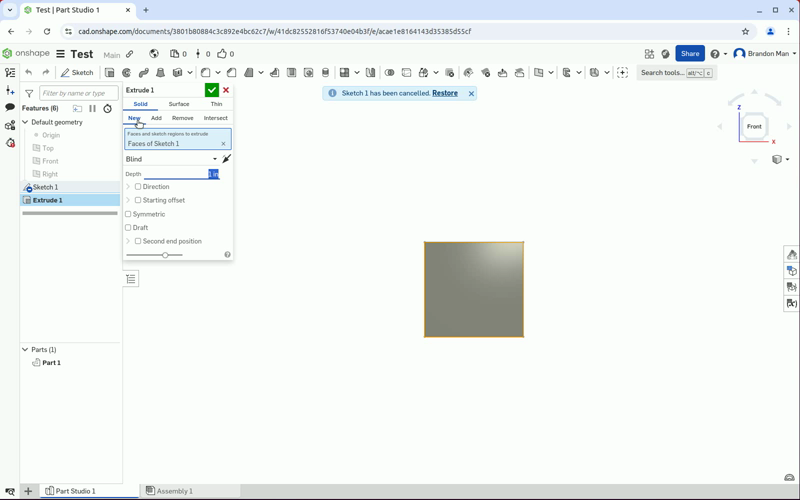
text(6.258)
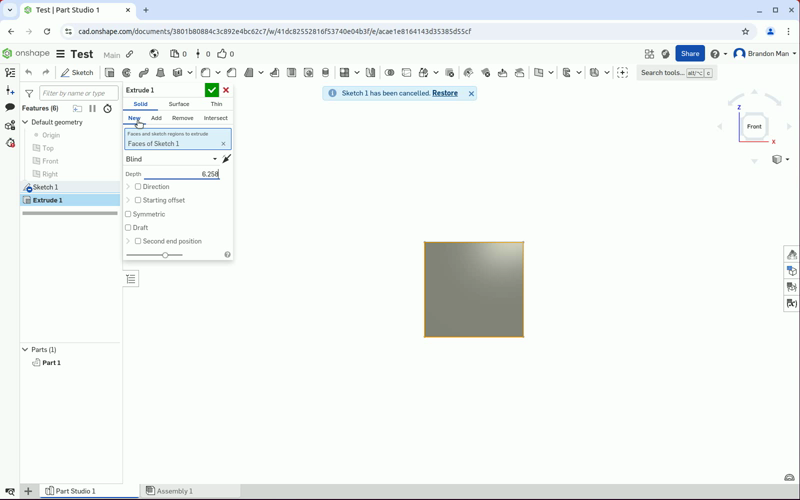
key(enter)
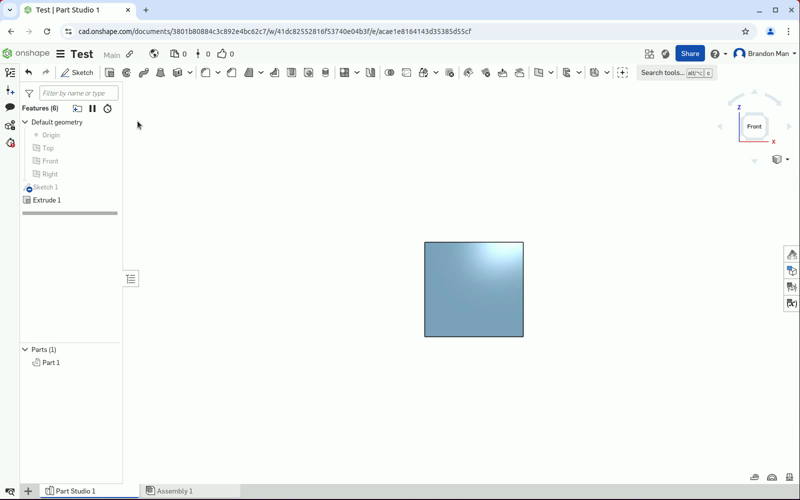
key(shift+h)
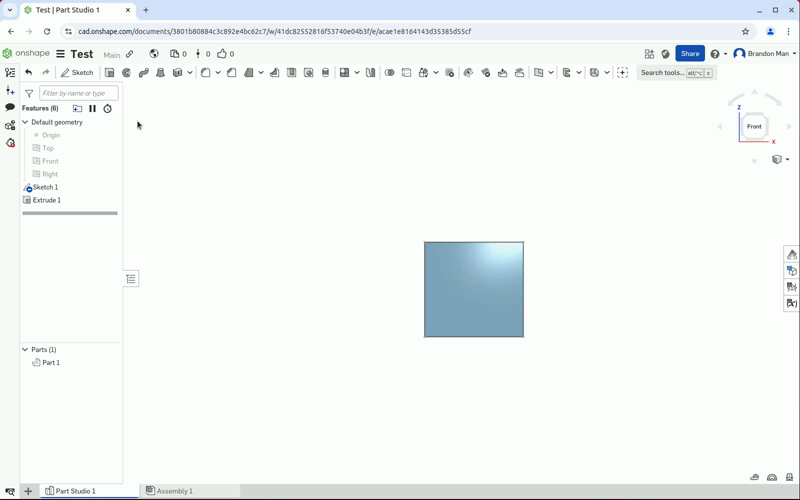
key(shift+h)
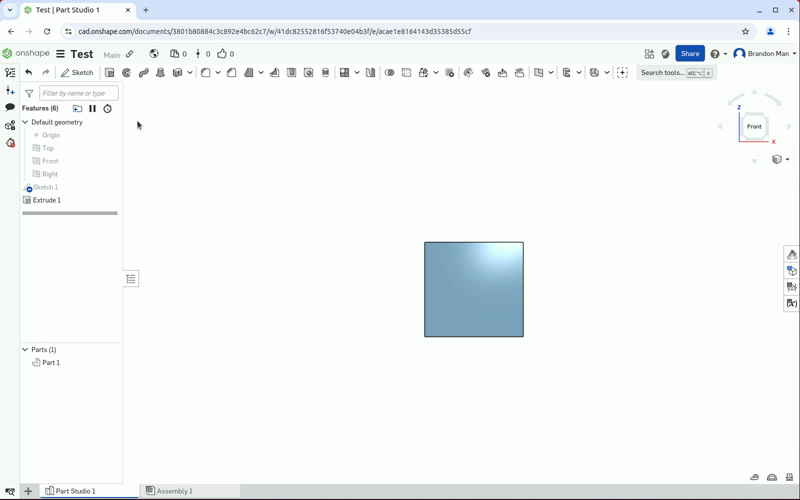
mouse_move(73, 189)
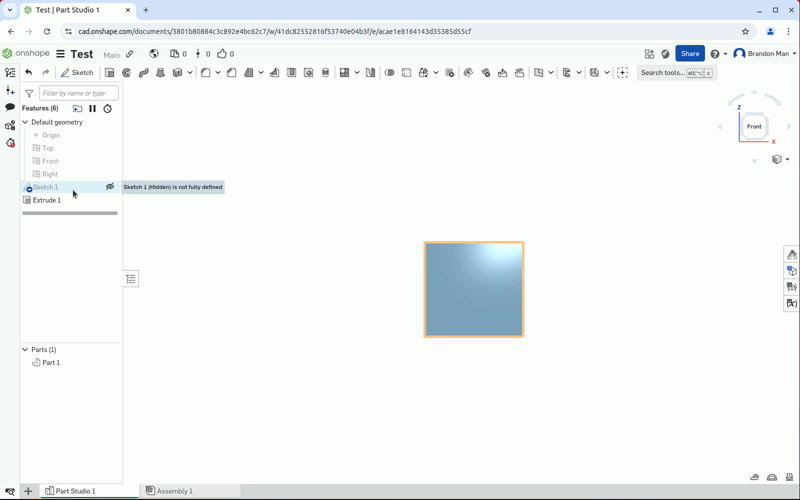
click(73, 189)
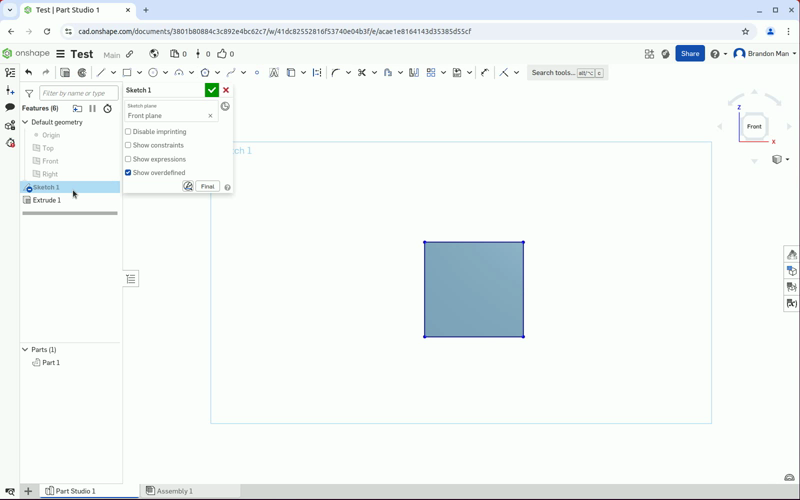
mouse_move(229, 92)
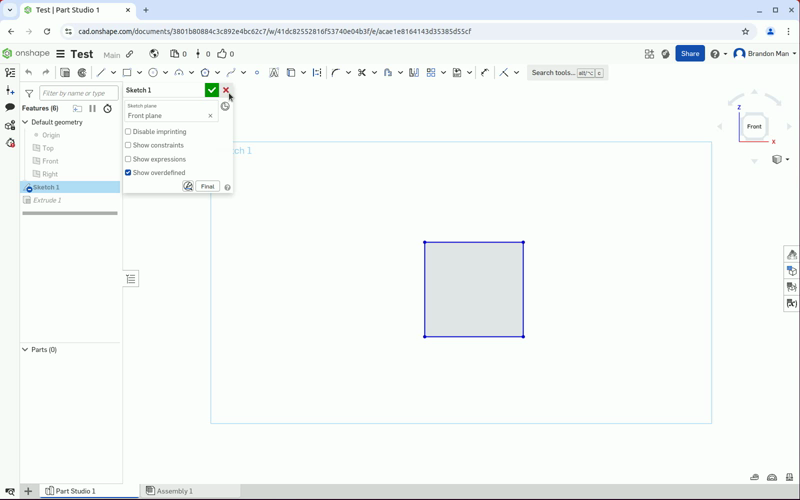
click(229, 92)
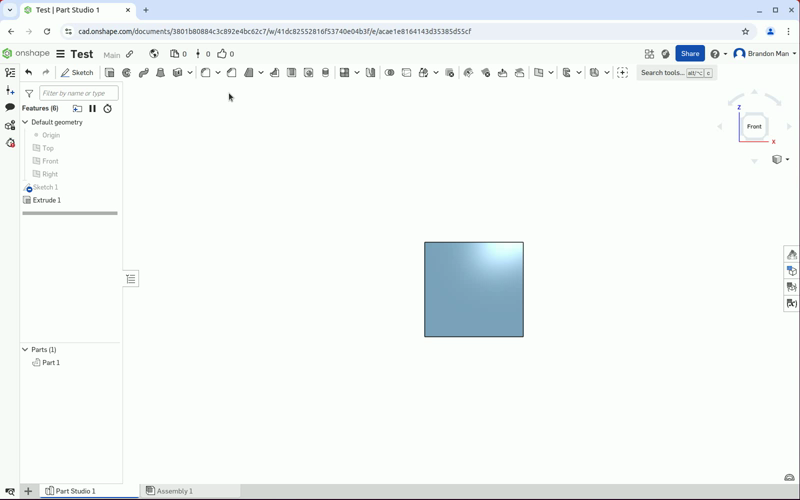
mouse_move(541, 75)
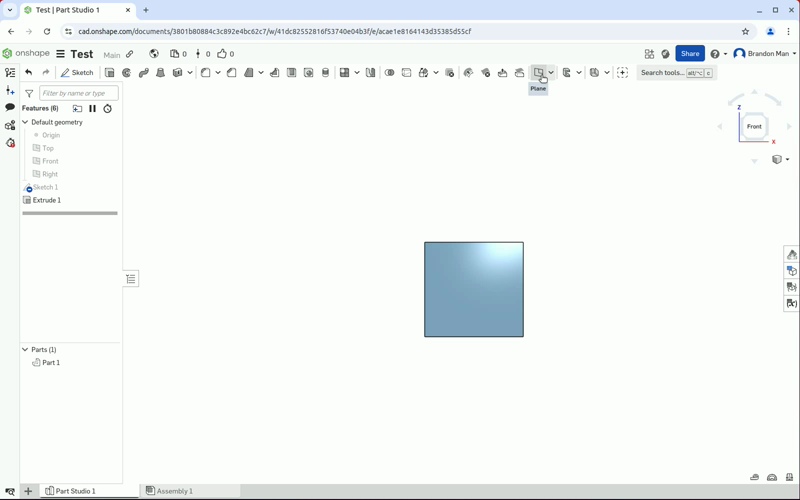
click(541, 75)
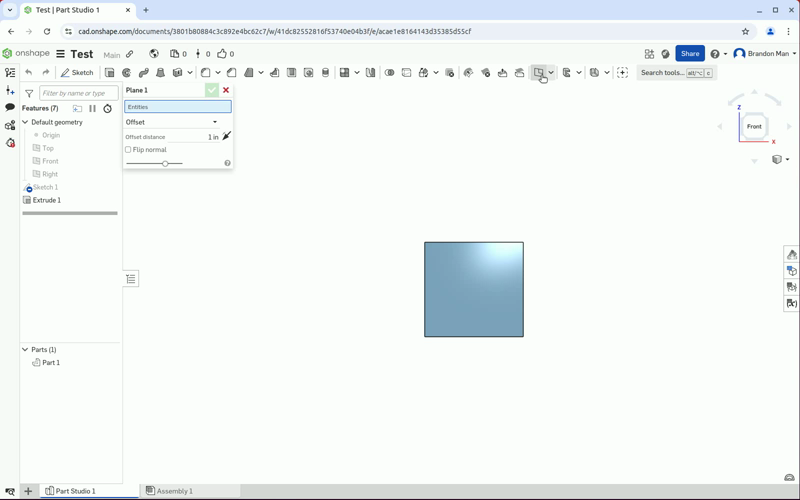
mouse_move(73, 163)
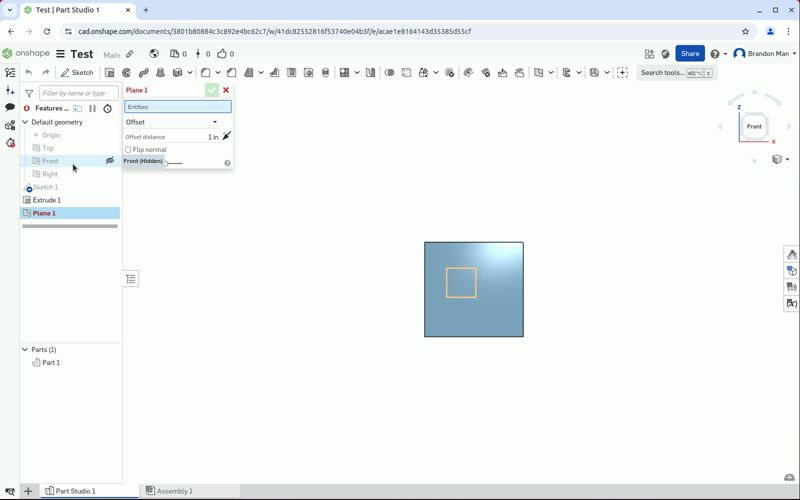
click(73, 163)
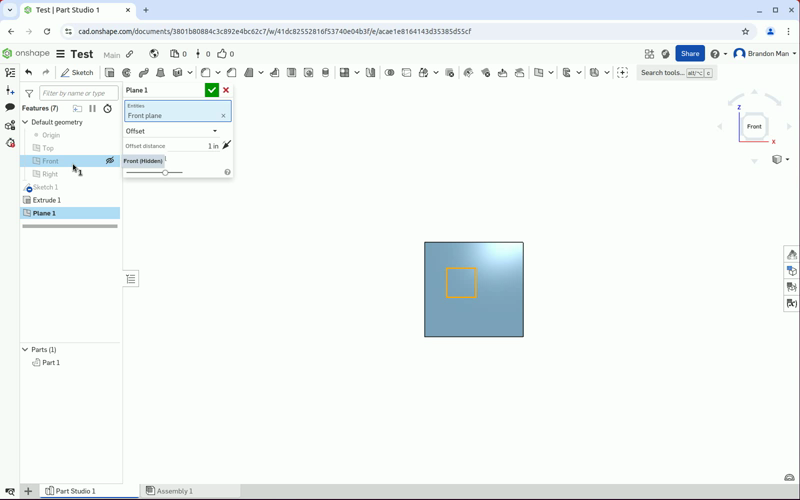
key(tab, 2)
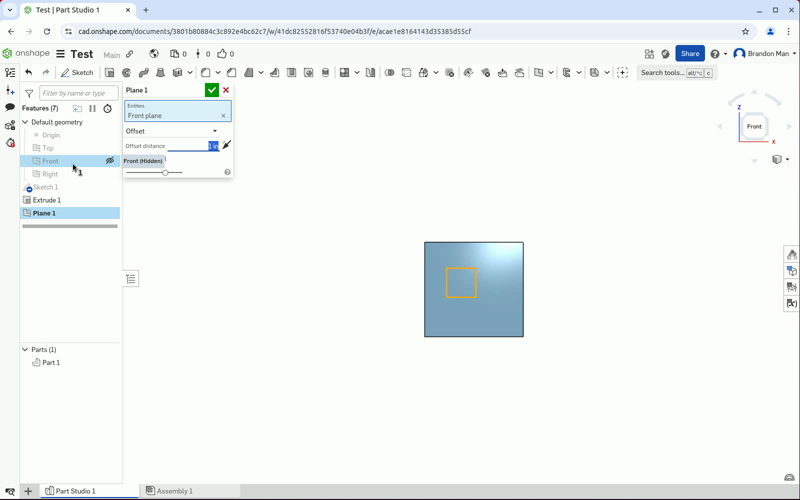
text(6.255)
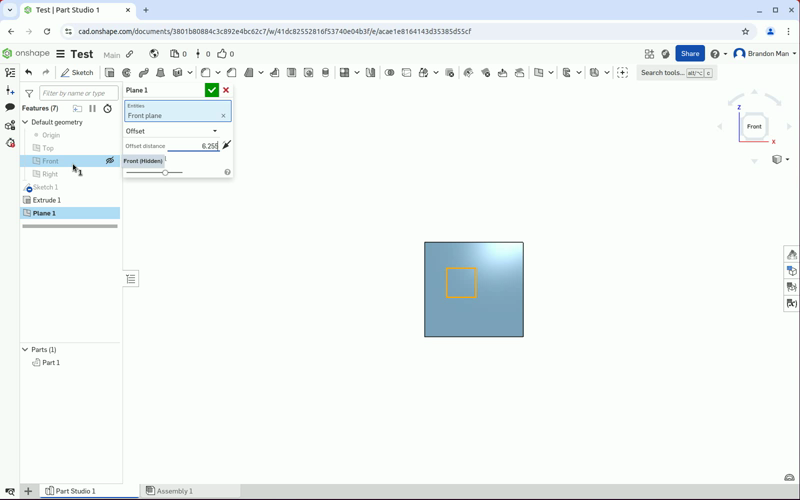
key(enter, 2)
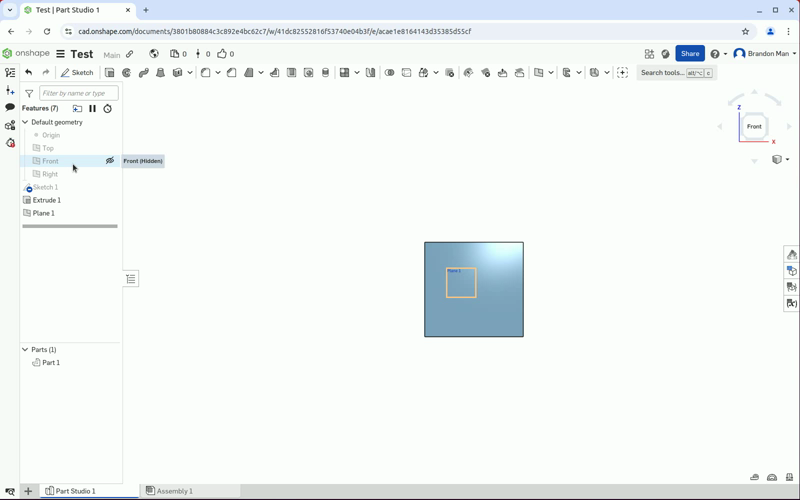
key(shift+s)
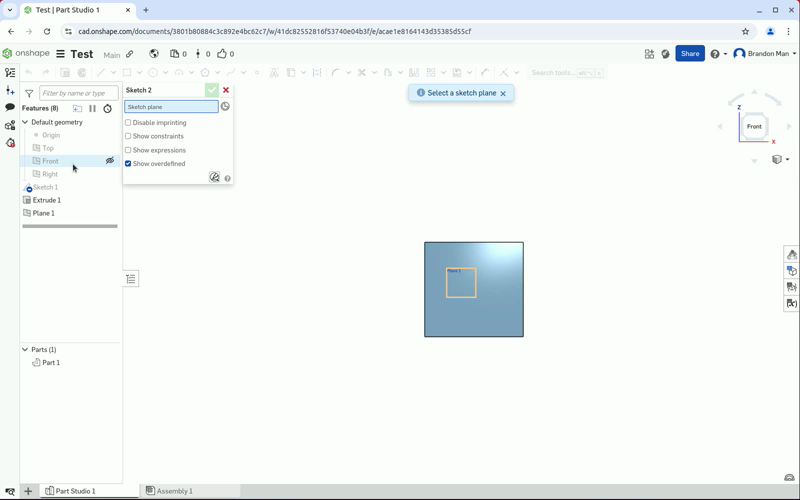
mouse_move(73, 215)
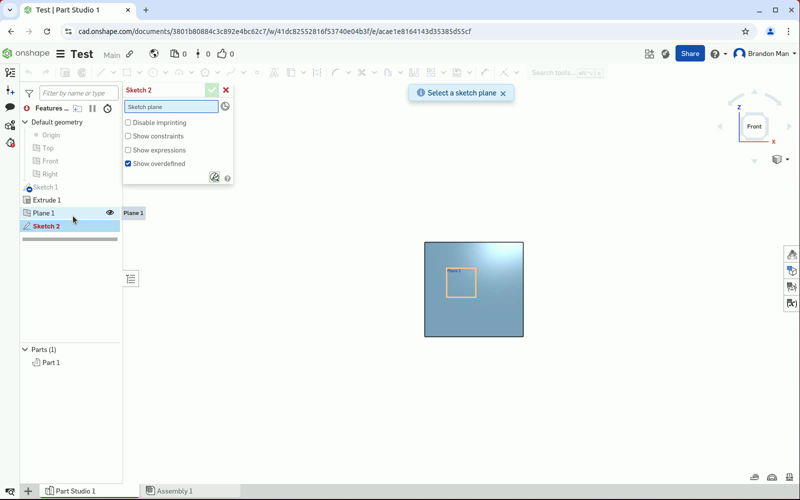
click(73, 215)
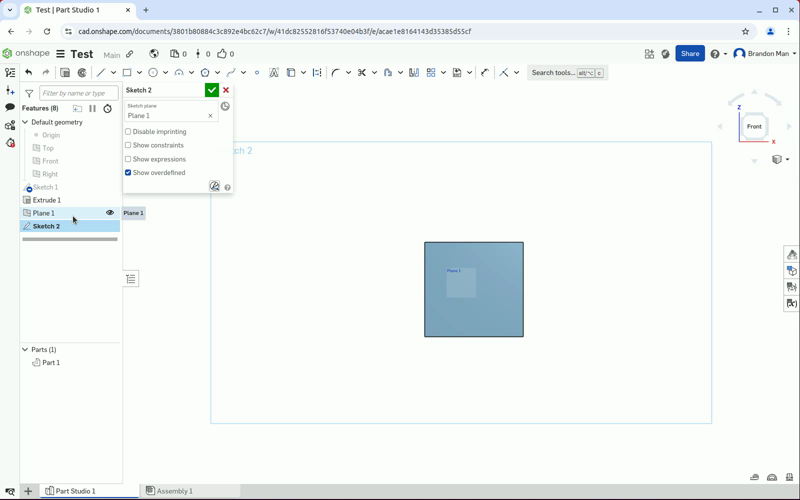
mouse_move(73, 352)
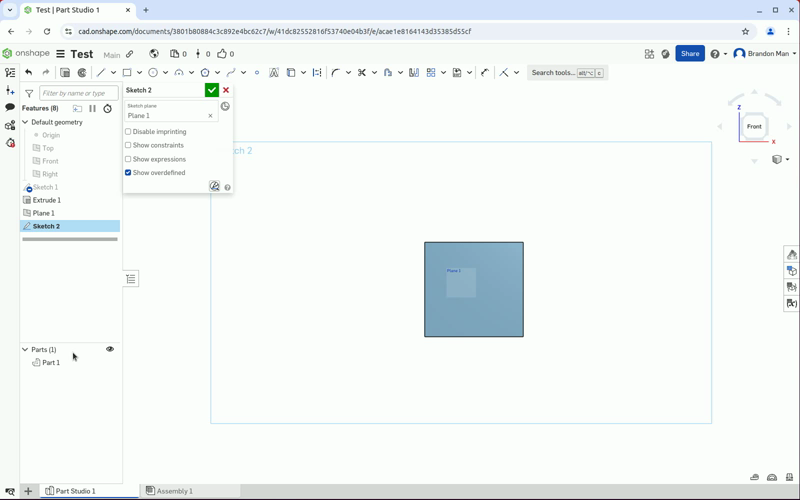
key(y)
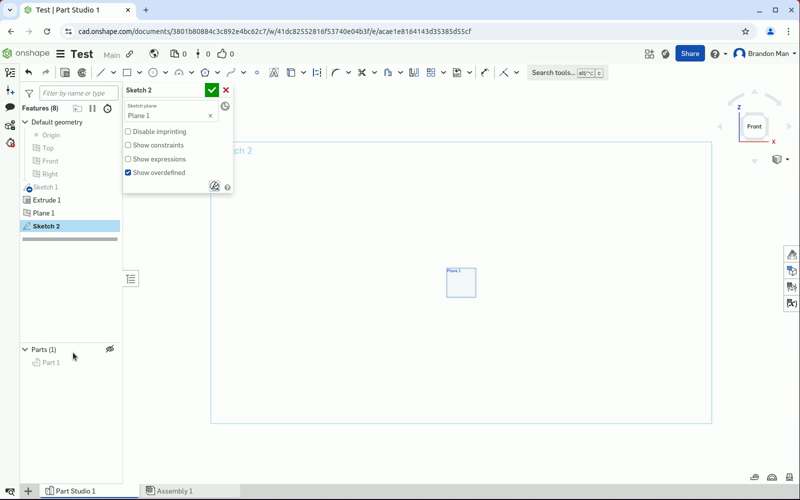
key(c)
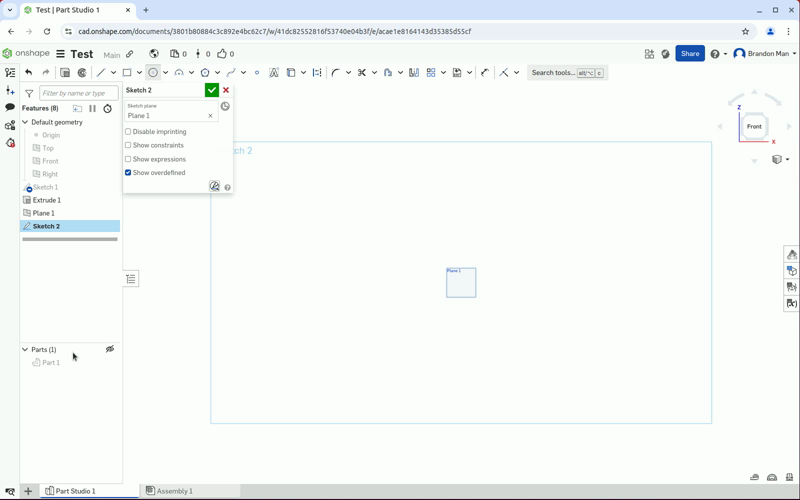
key_down(shift)
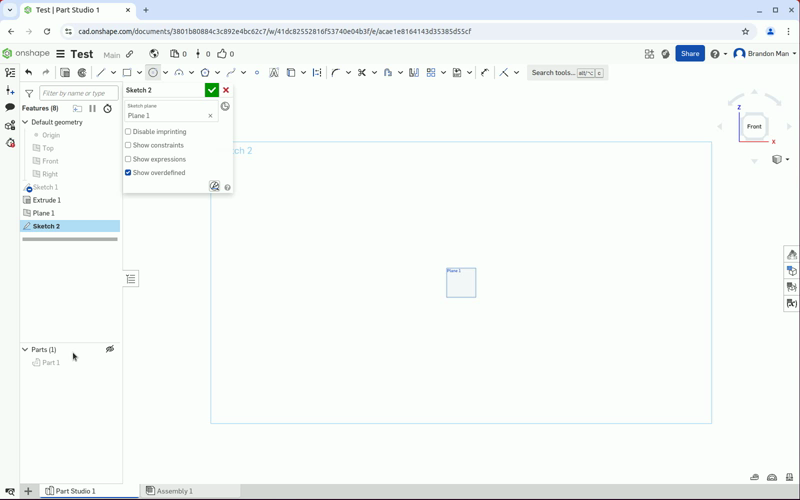
mouse_move(473, 291)
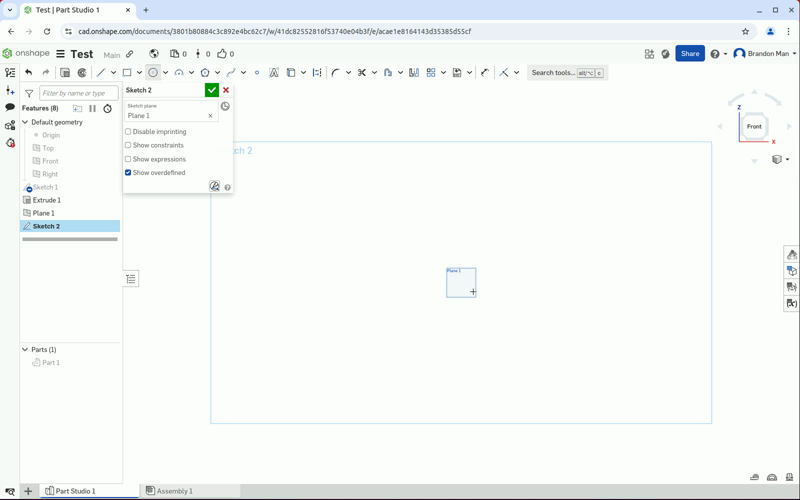
click(473, 291)
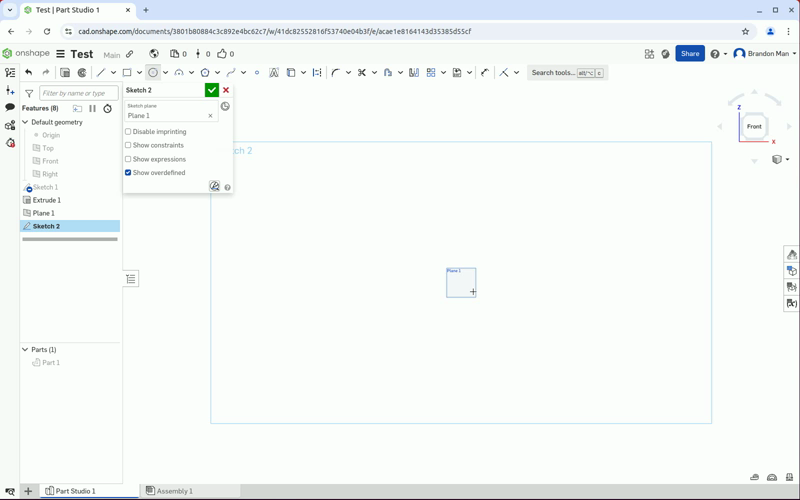
key_up(shift)
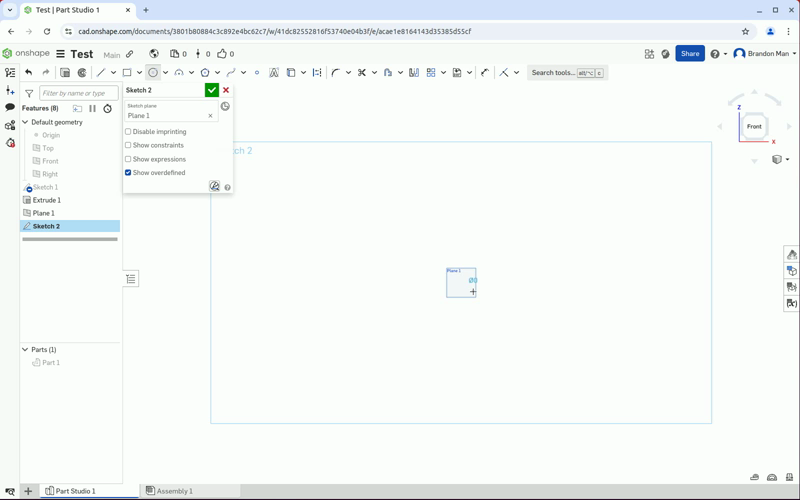
mouse_move(510, 291)
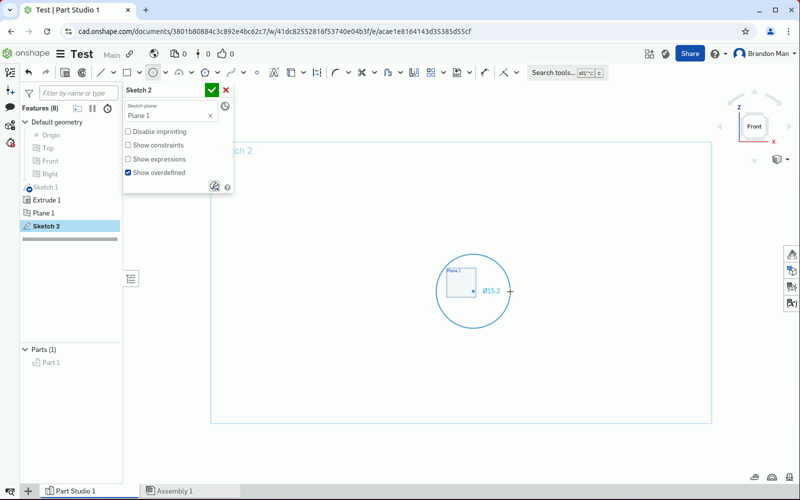
click(510, 291)
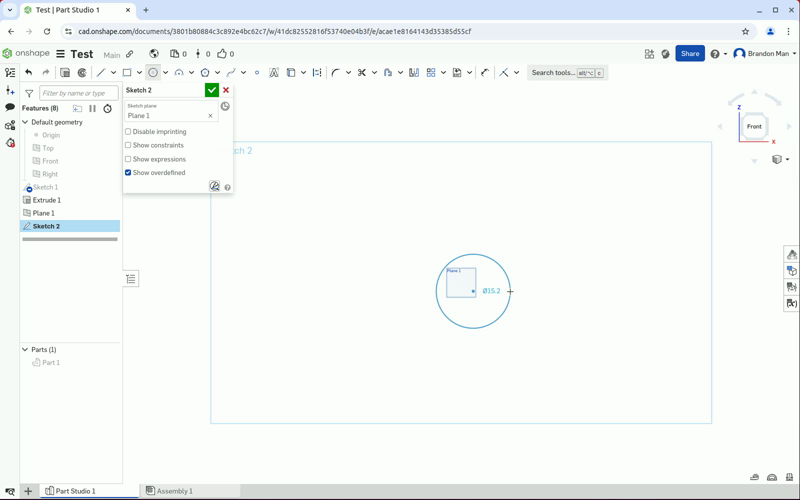
key(esc)
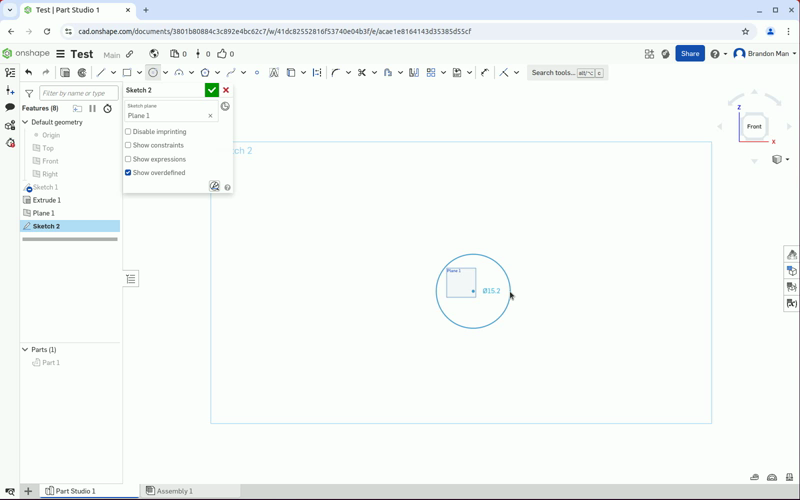
mouse_move(481, 266)
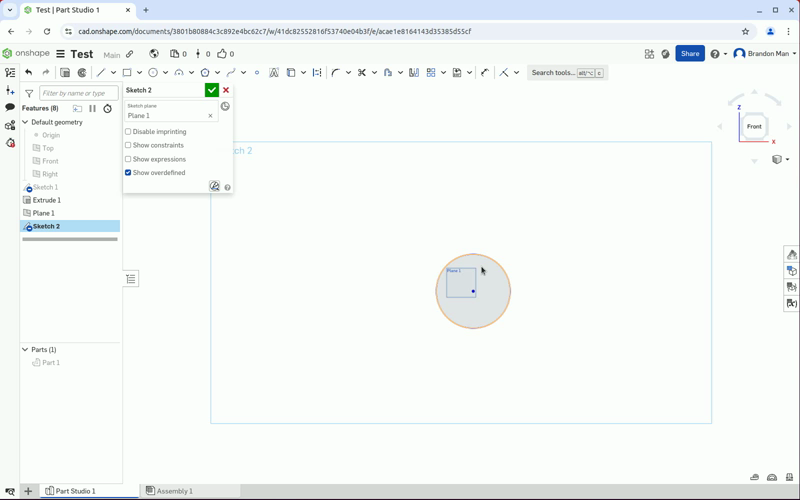
click(481, 266)
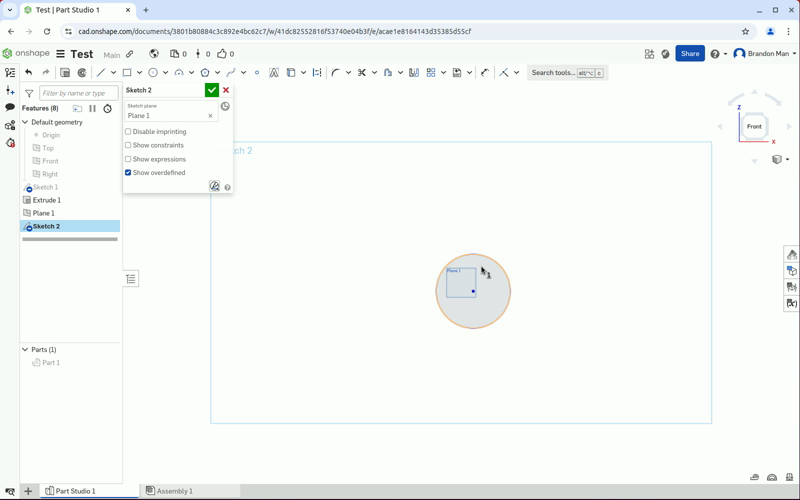
mouse_move(73, 352)
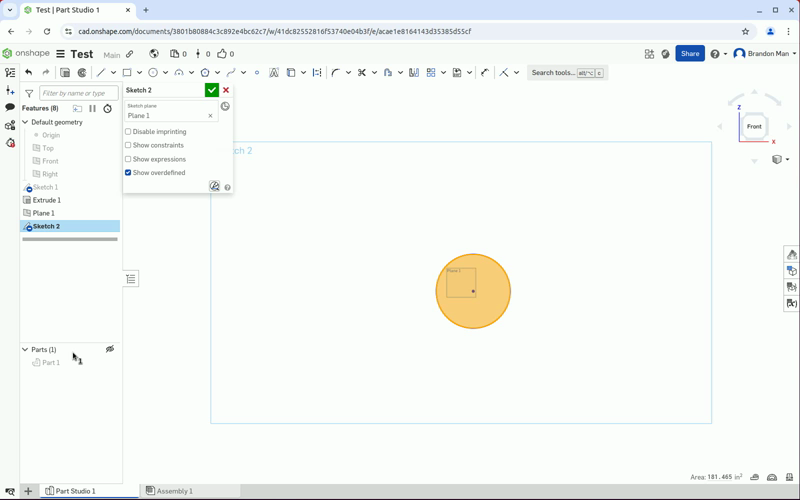
key(shift+y)
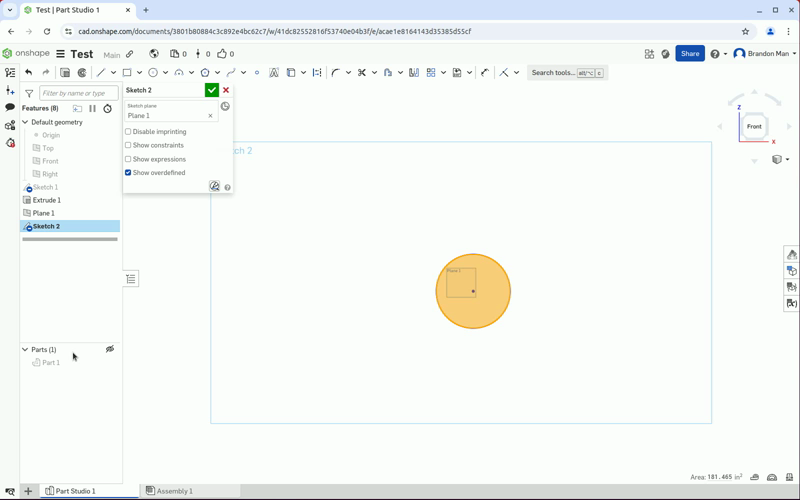
key(shift+e)
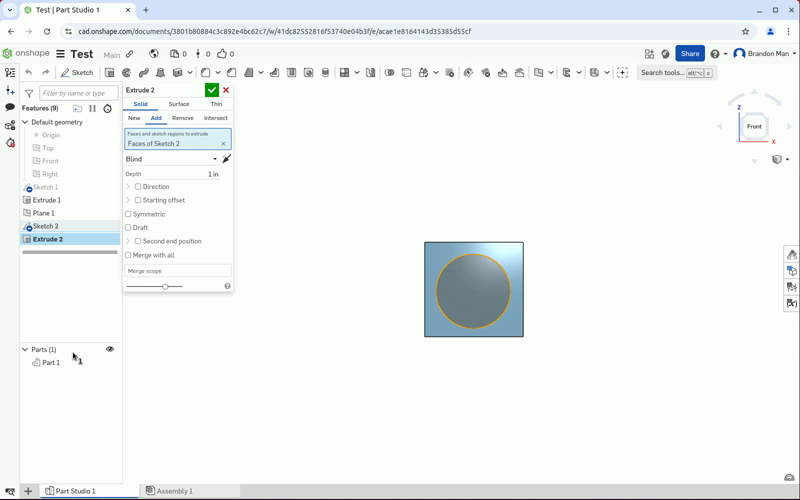
mouse_move(143, 106)
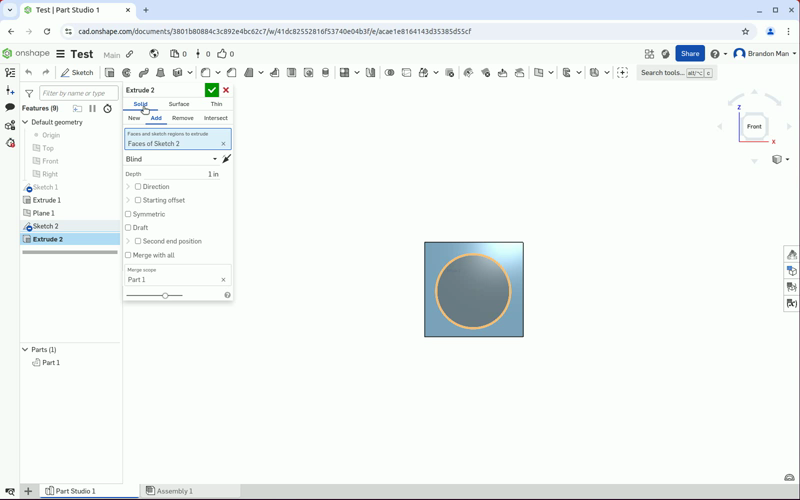
click(143, 106)
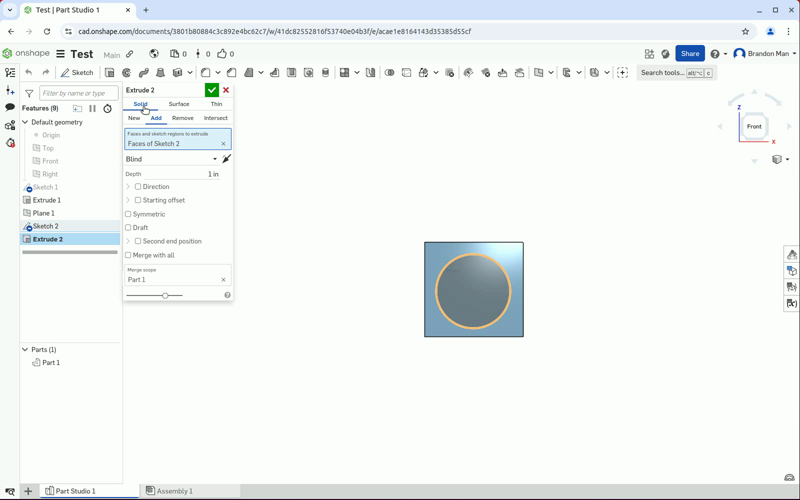
mouse_move(137, 120)
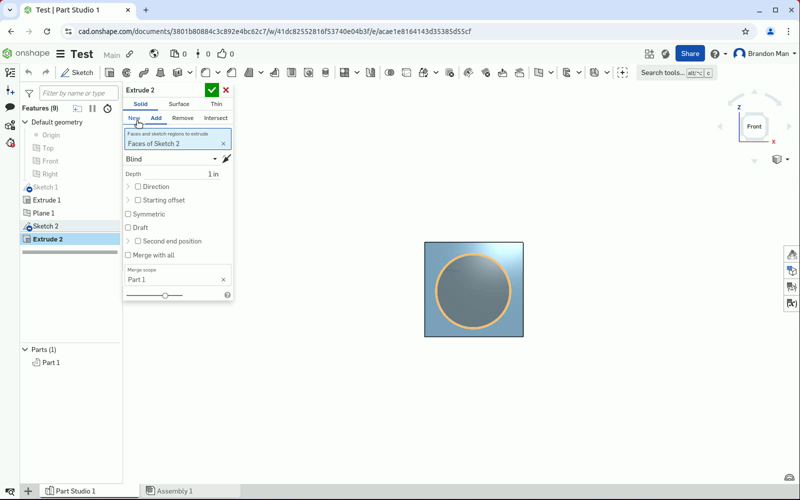
click(137, 120)
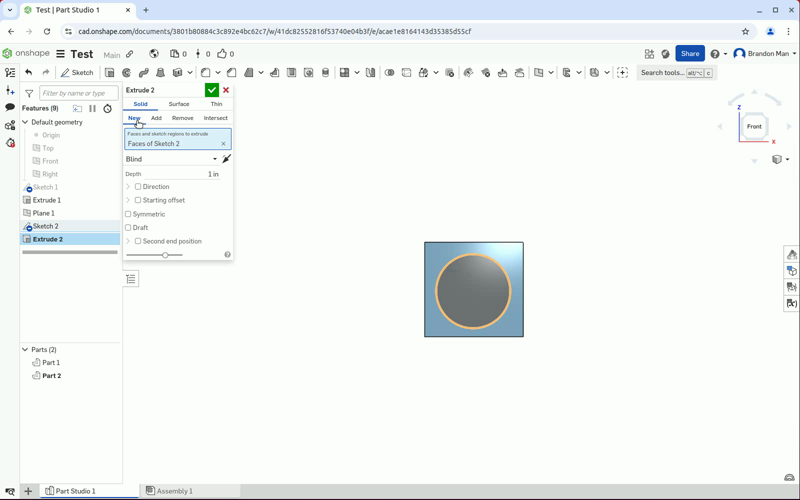
key(tab, 4)
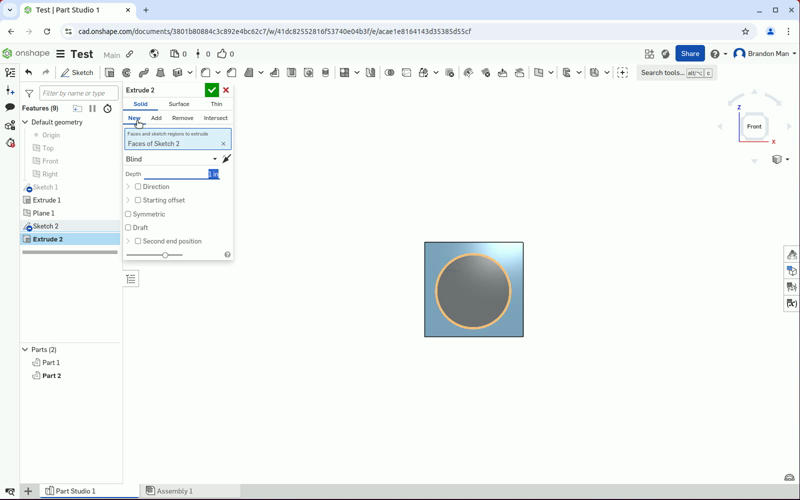
text(16.85)
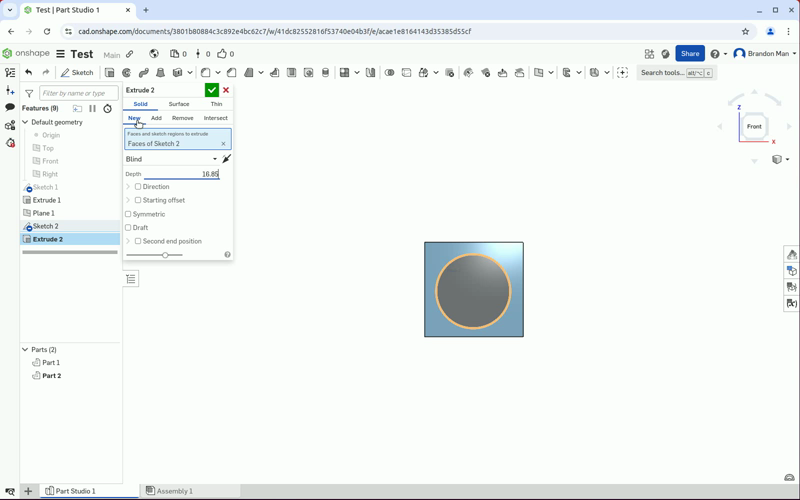
key(enter)
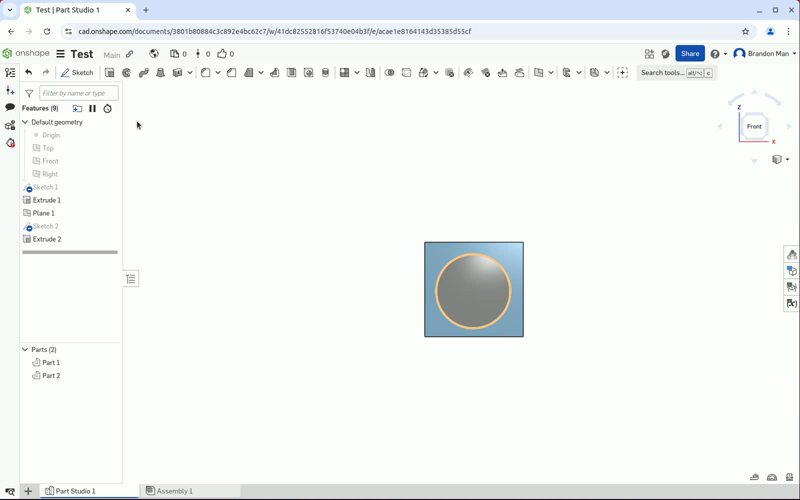
key(shift+h)
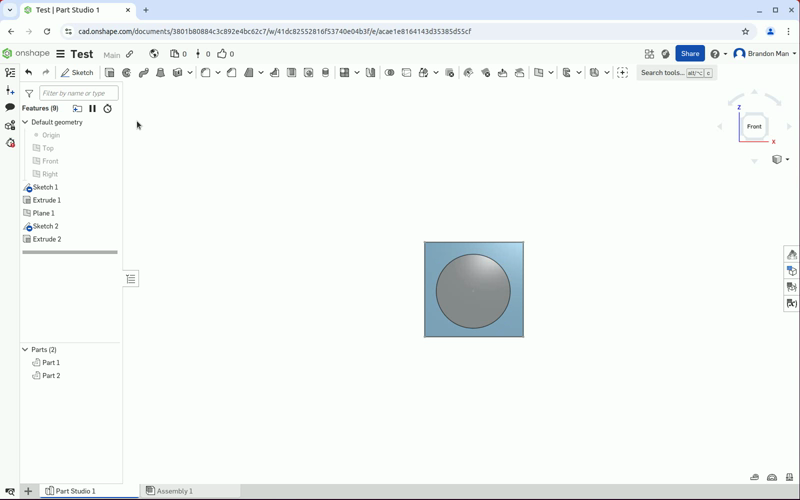
key(shift+h)
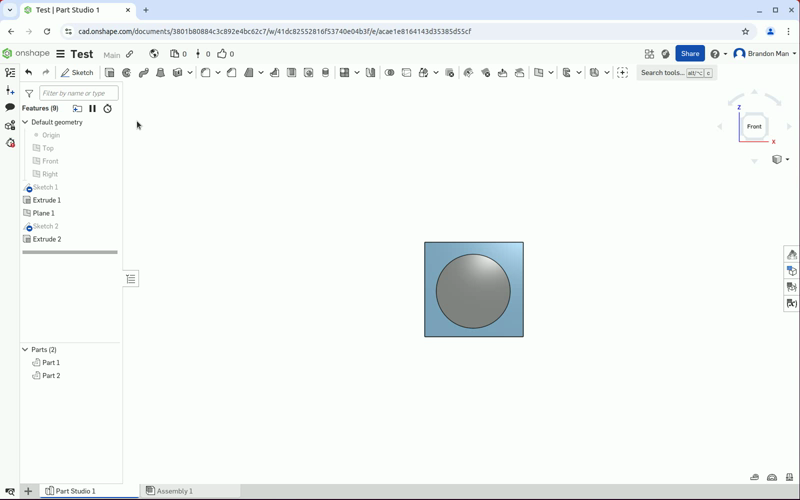
mouse_move(73, 189)
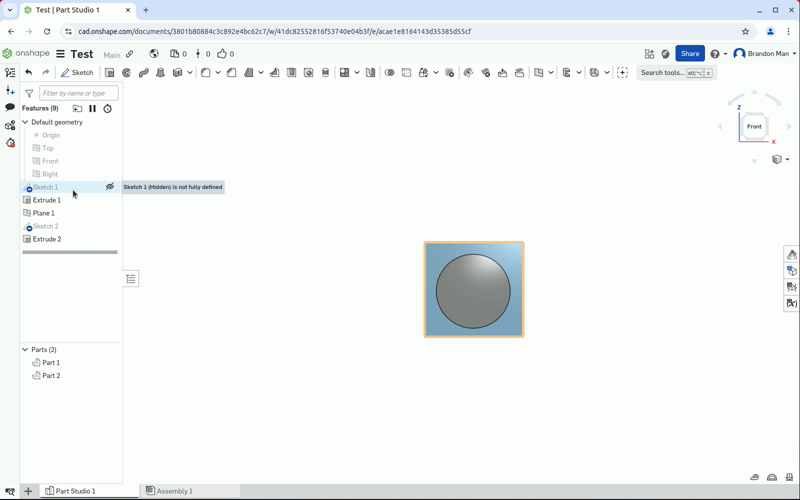
click(73, 189)
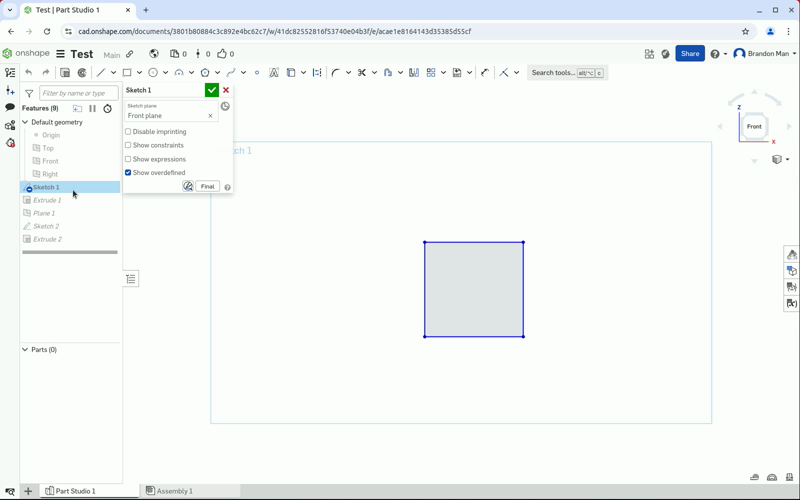
mouse_move(229, 92)
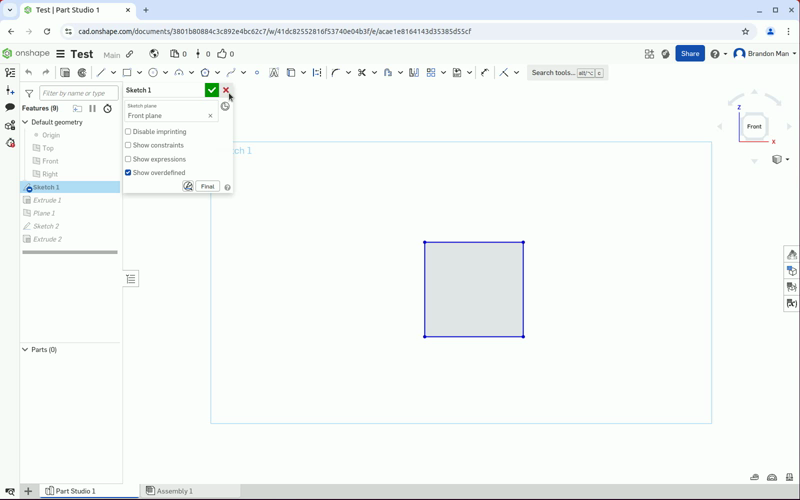
click(229, 92)
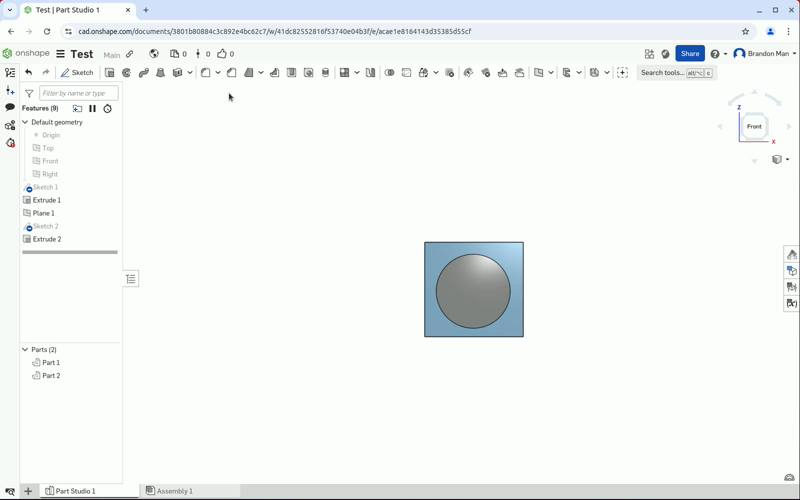
mouse_move(541, 75)
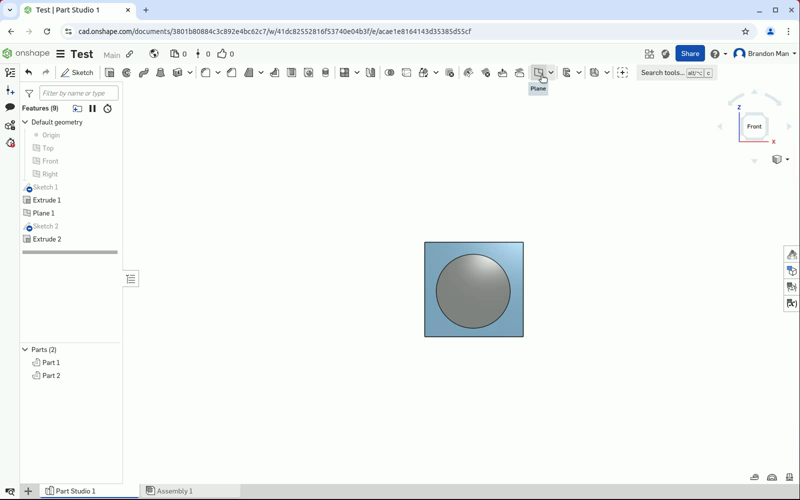
click(541, 75)
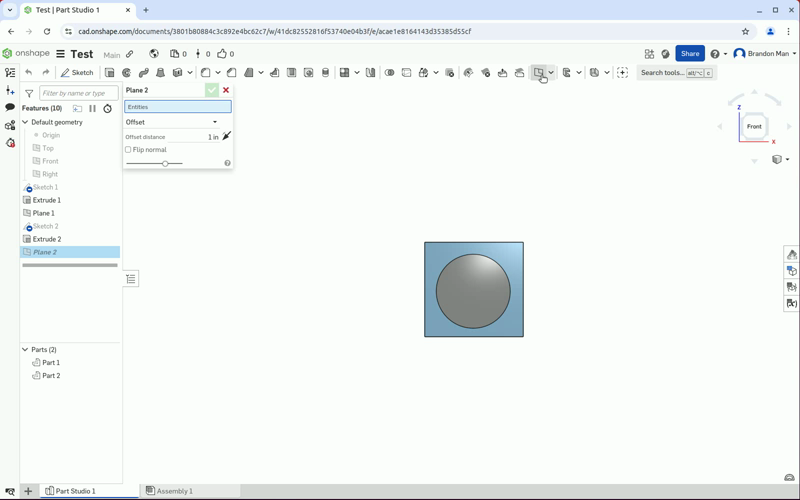
mouse_move(73, 163)
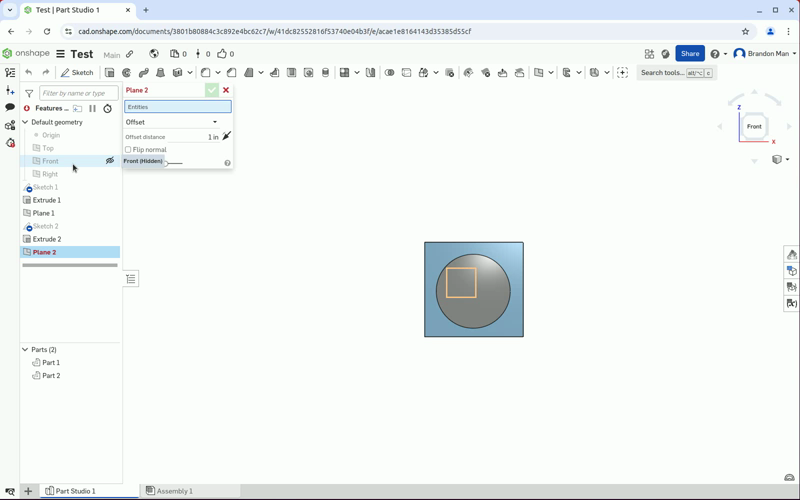
click(73, 163)
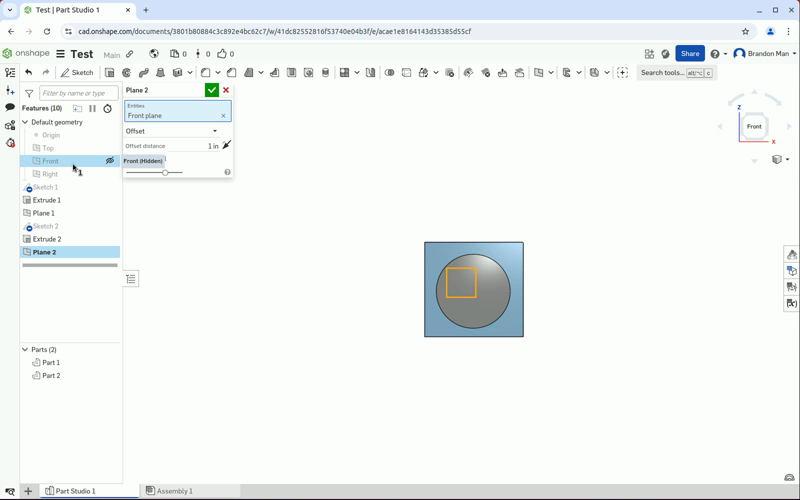
key(tab, 2)
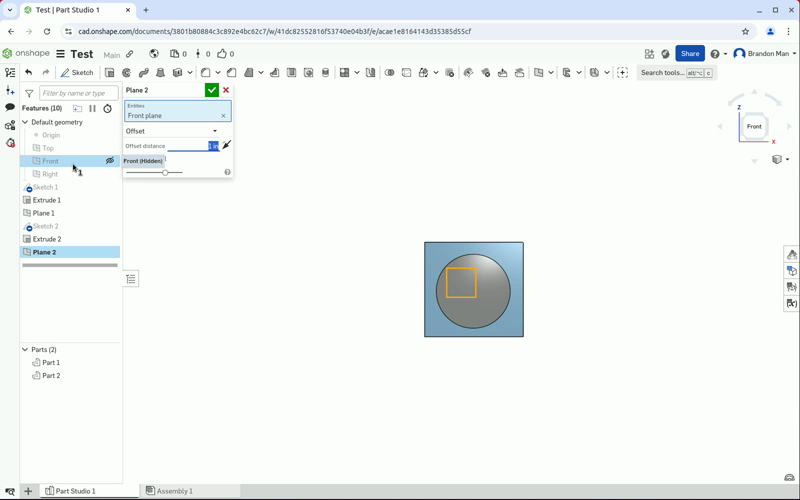
text(23.108)
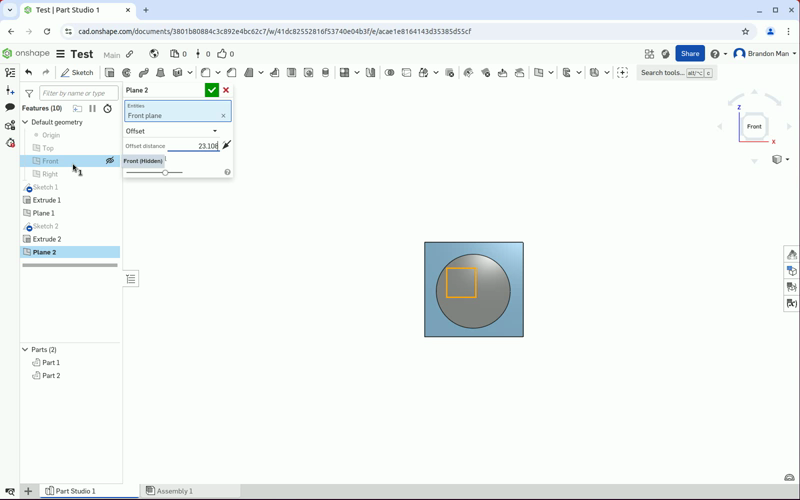
key(enter, 2)
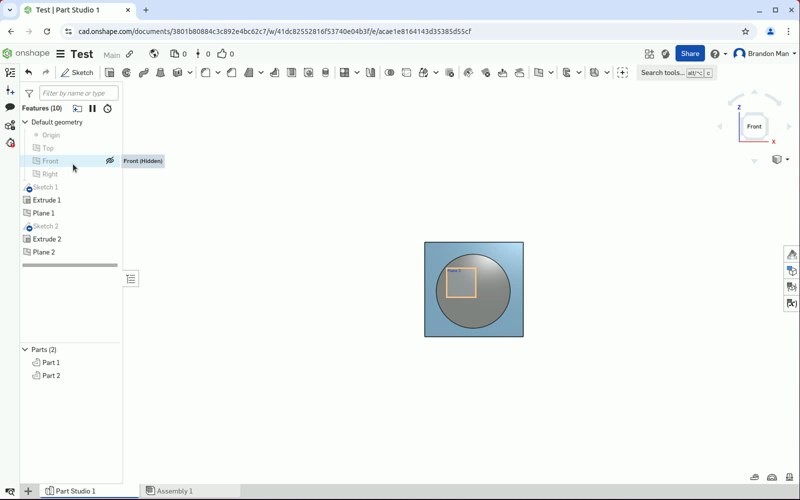
key(shift+s)
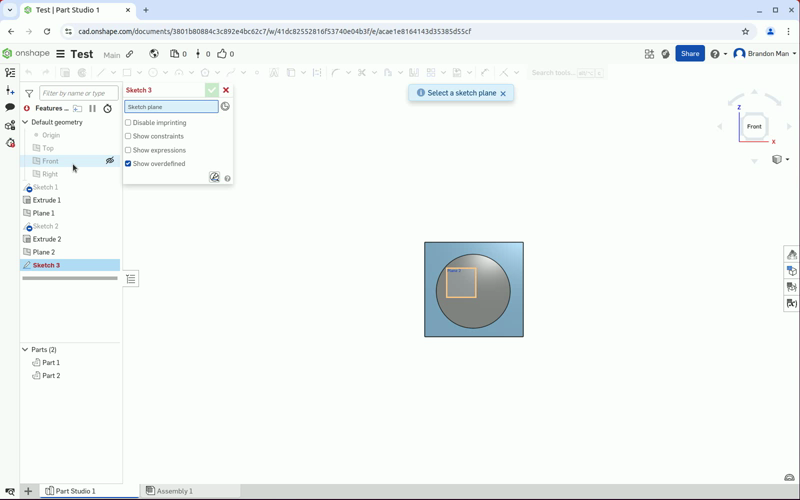
mouse_move(73, 254)
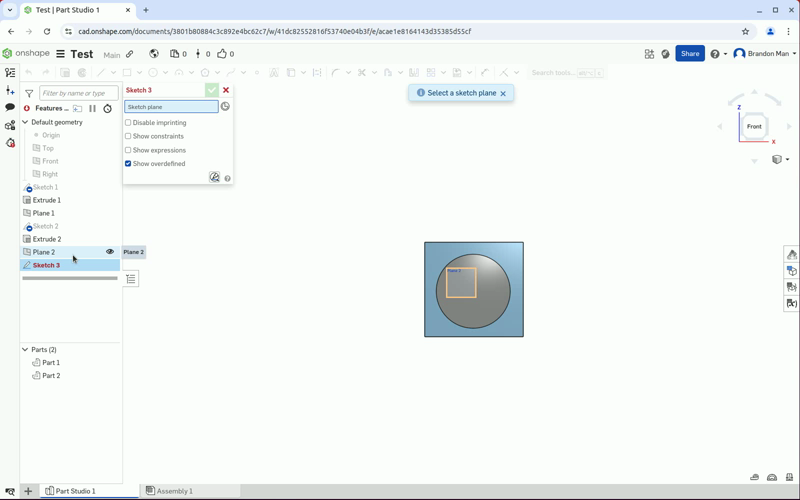
click(73, 254)
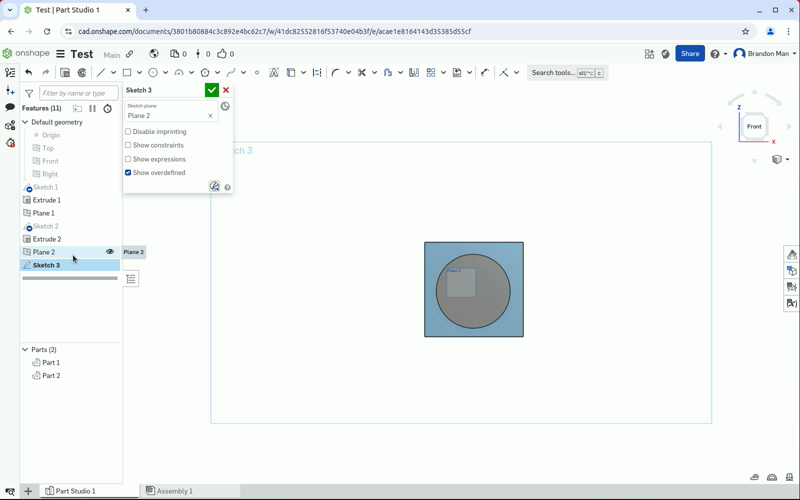
mouse_move(73, 352)
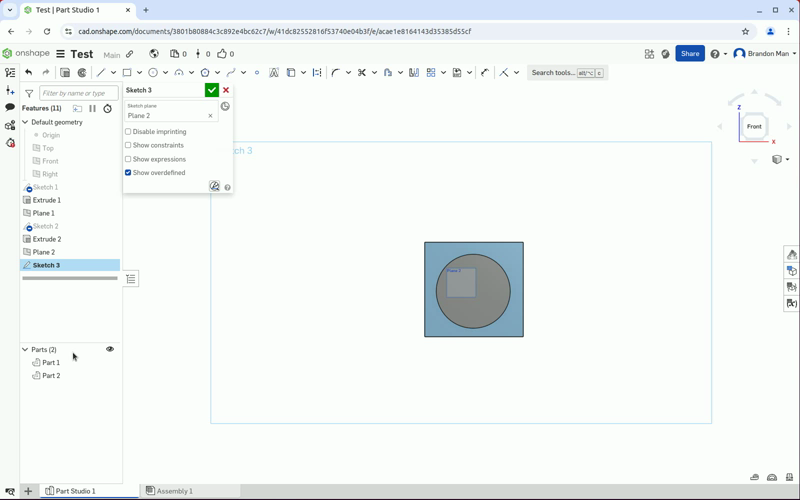
key(y)
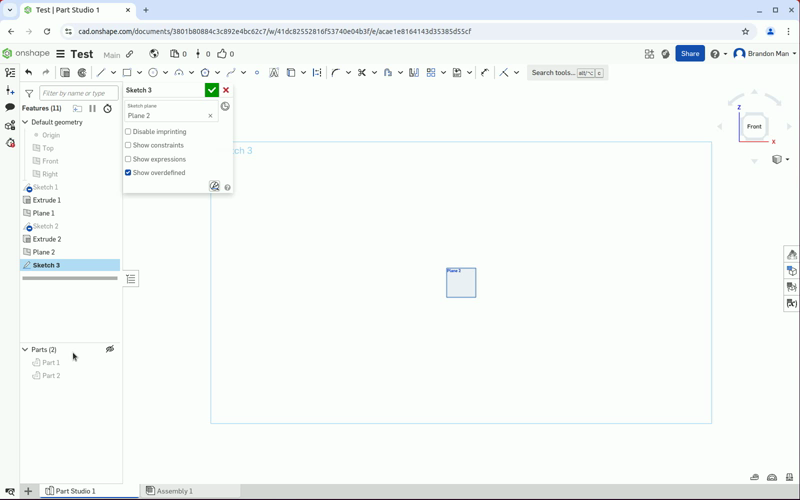
key(c)
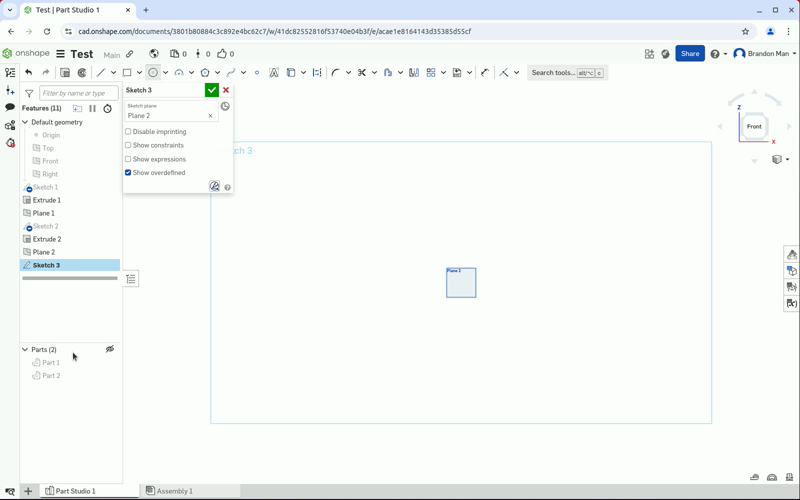
key_down(shift)
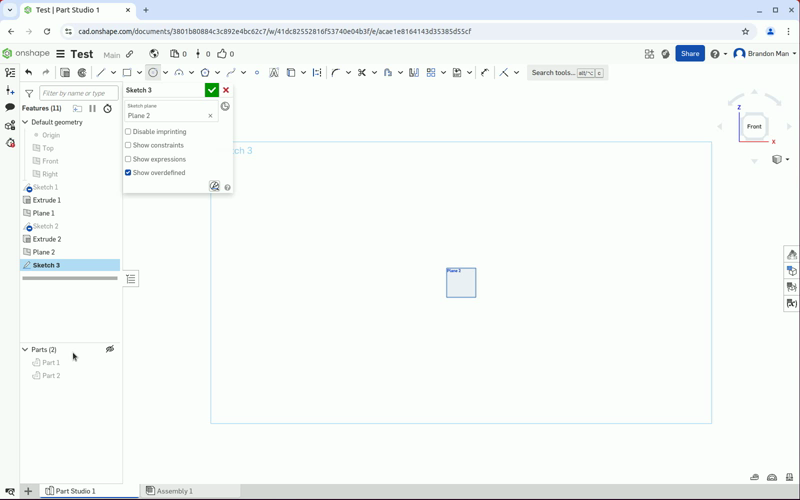
mouse_move(473, 291)
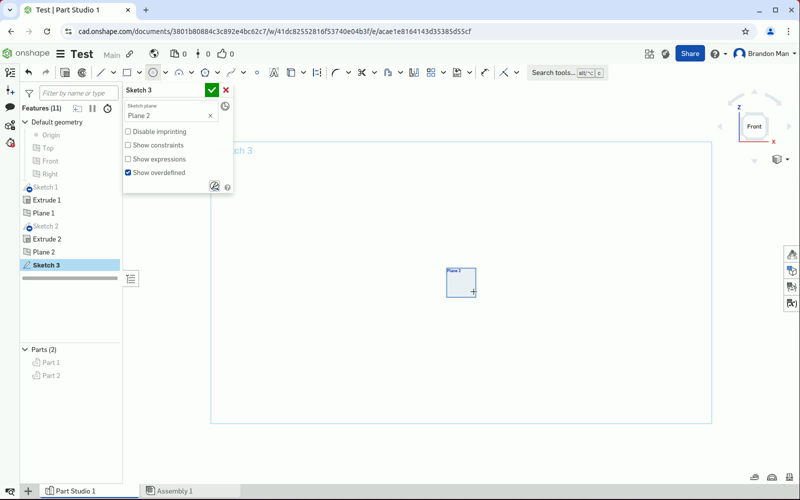
click(473, 291)
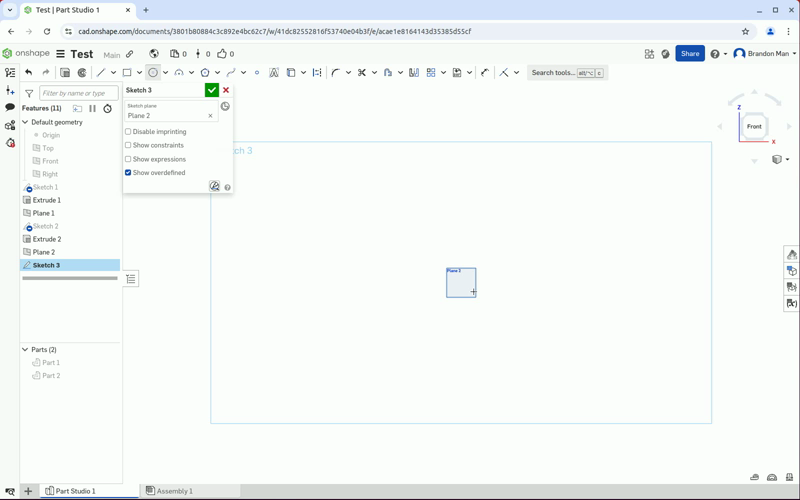
key_up(shift)
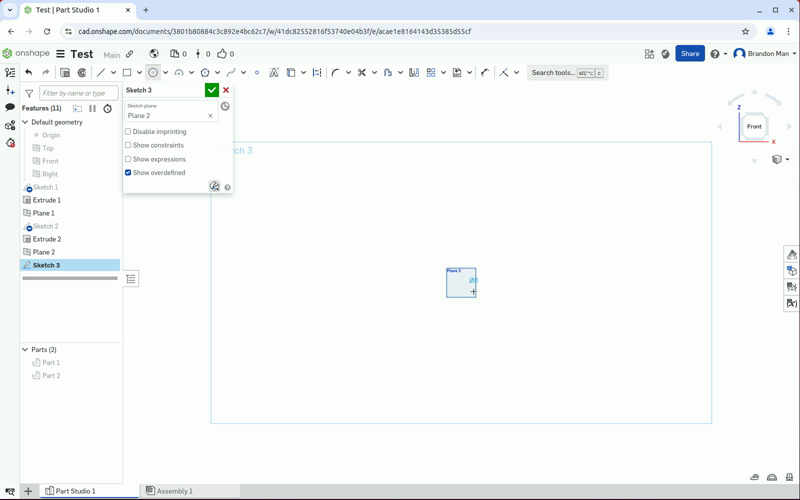
mouse_move(505, 291)
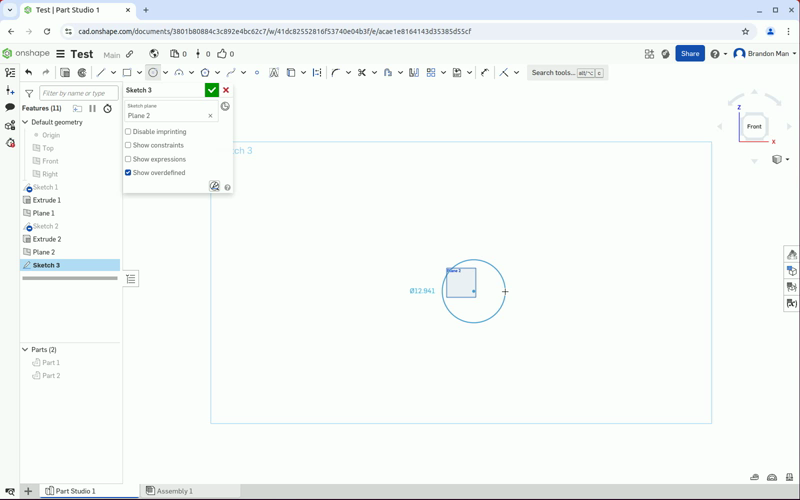
click(505, 291)
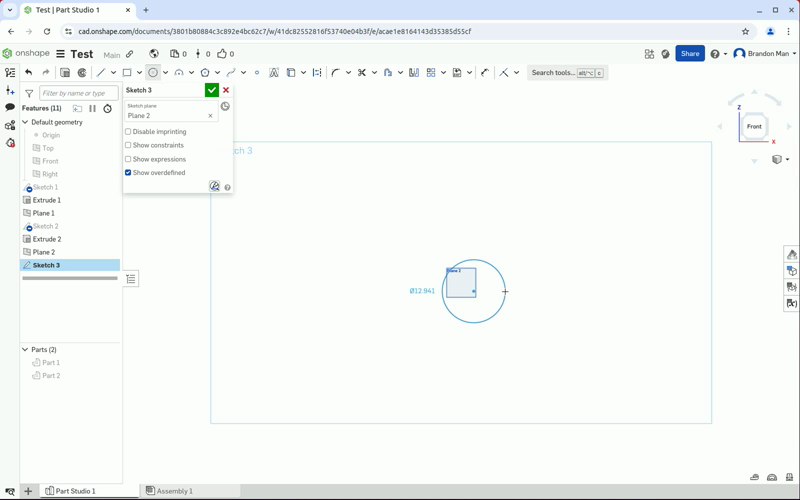
key(esc)
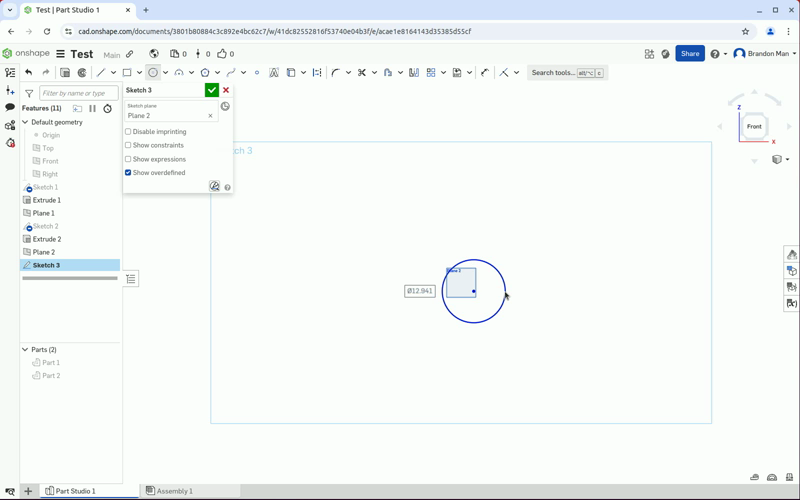
mouse_move(500, 286)
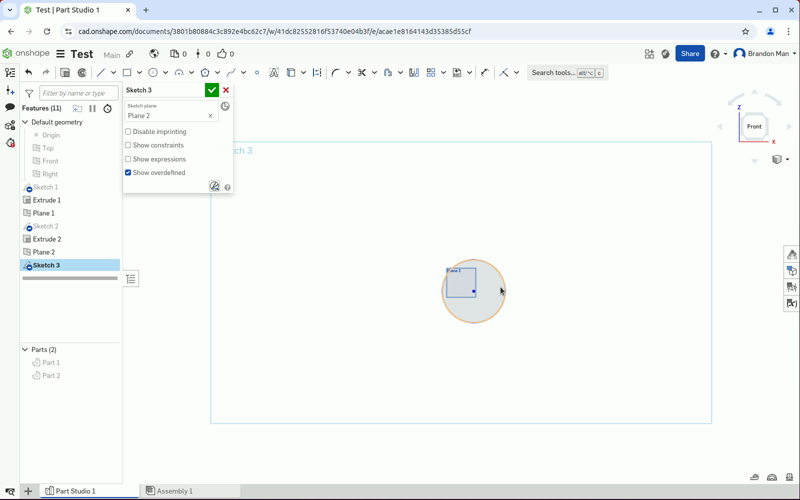
click(500, 286)
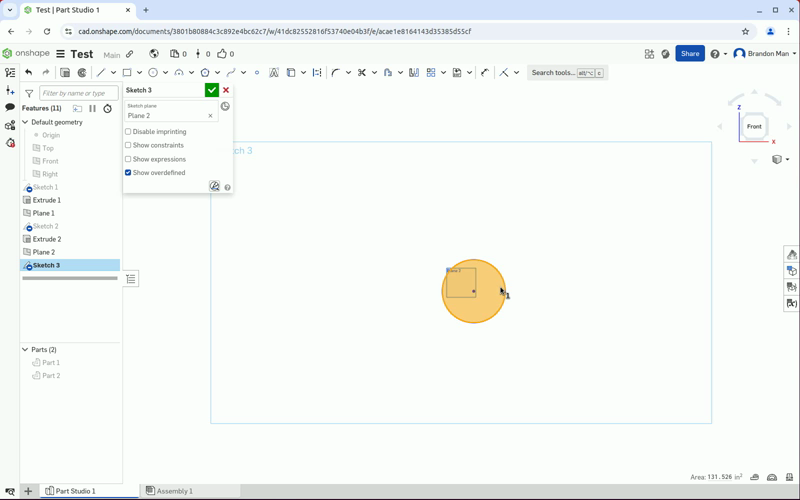
mouse_move(73, 352)
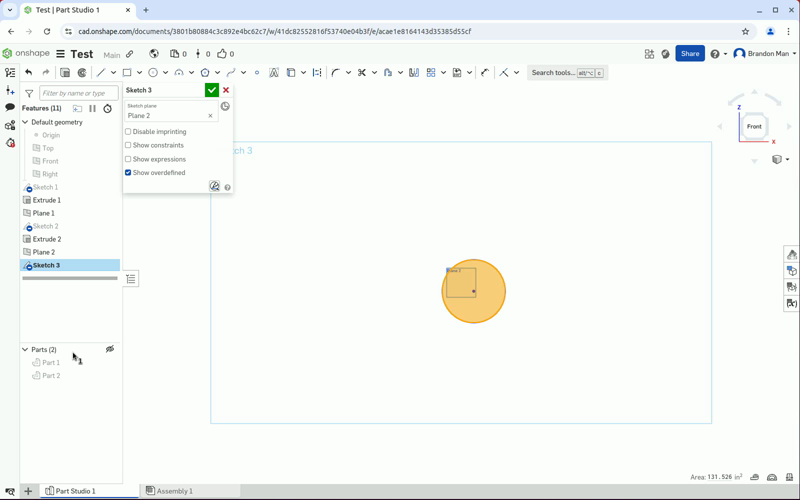
key(shift+y)
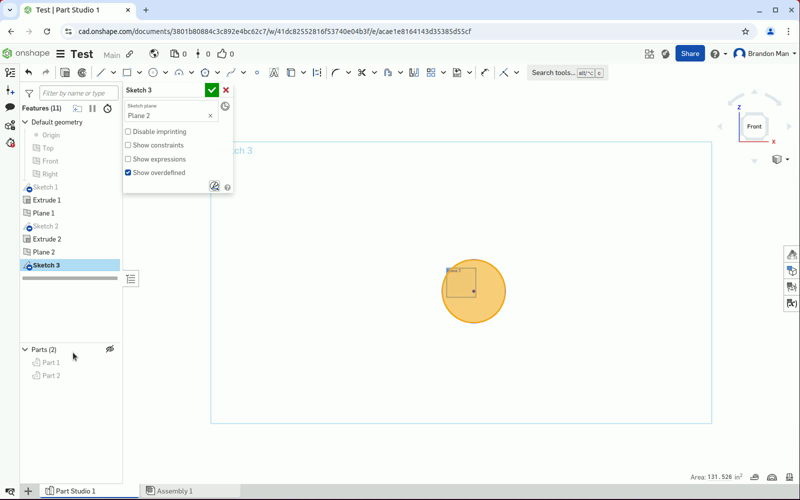
key(shift+e)
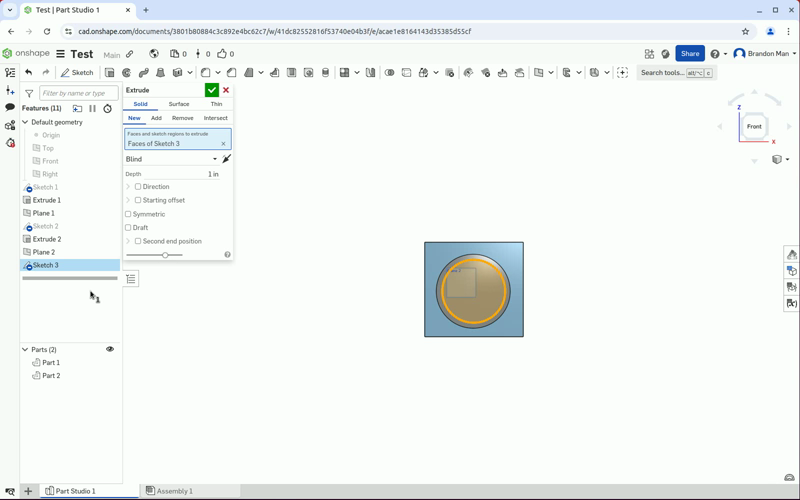
mouse_move(143, 106)
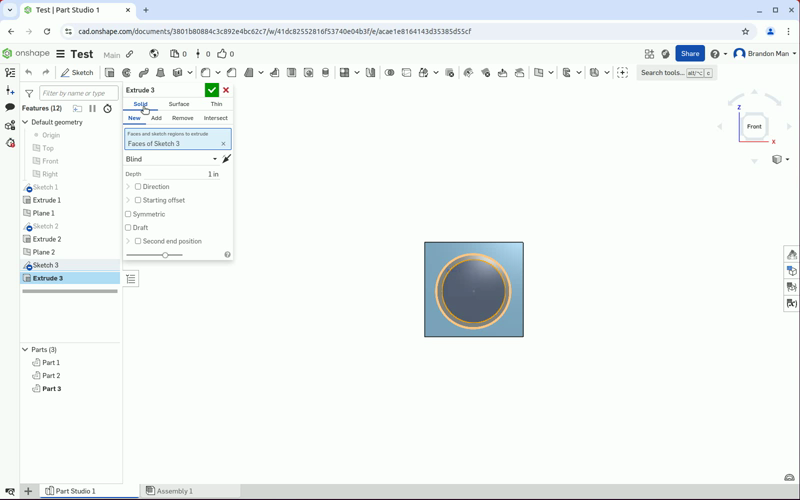
click(143, 106)
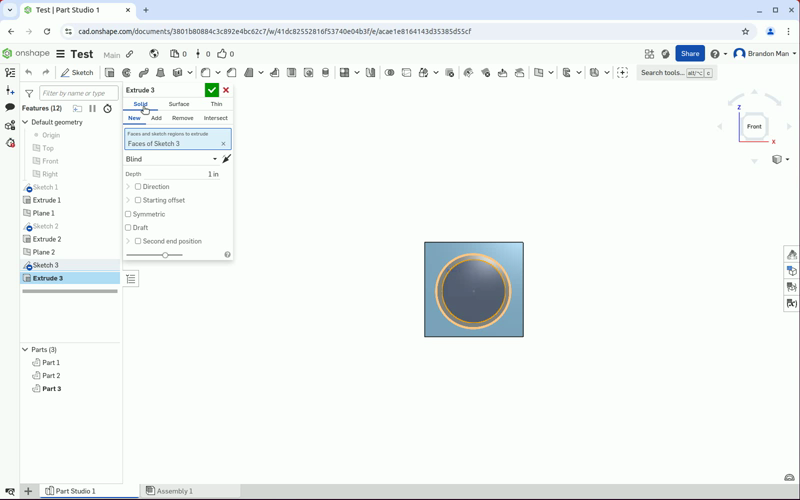
mouse_move(186, 120)
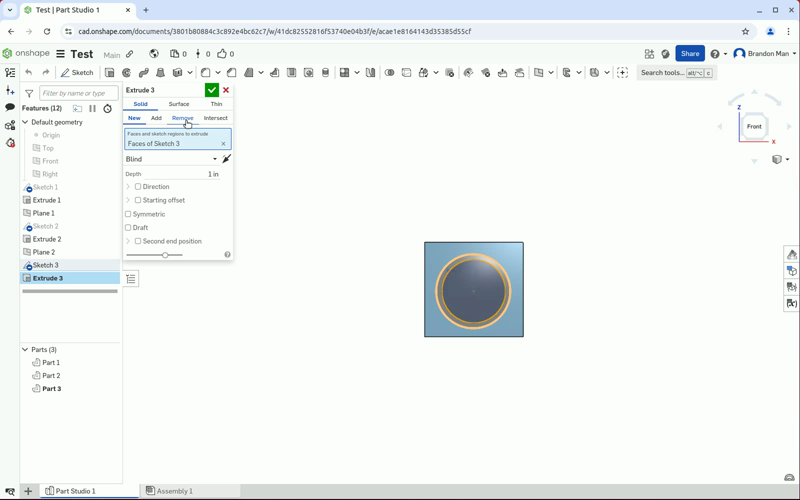
click(186, 120)
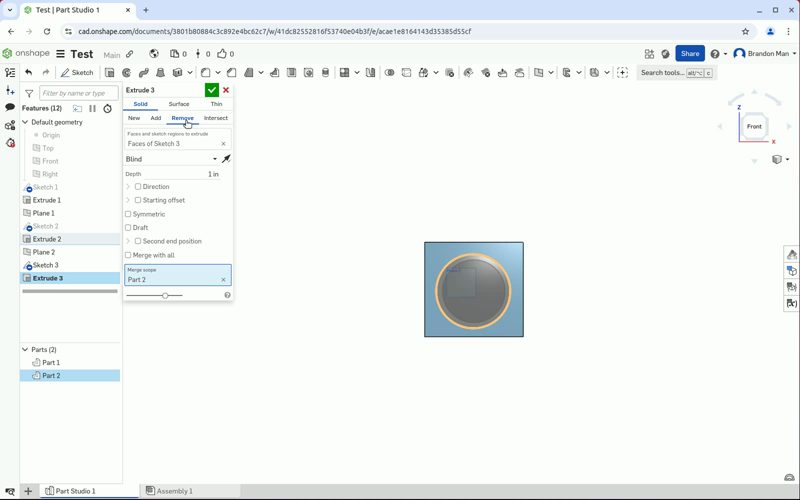
key(tab, 4)
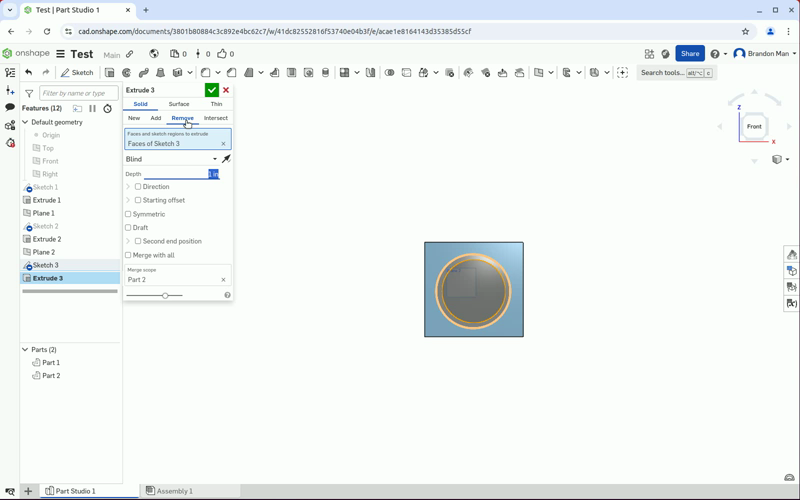
text(30.811)
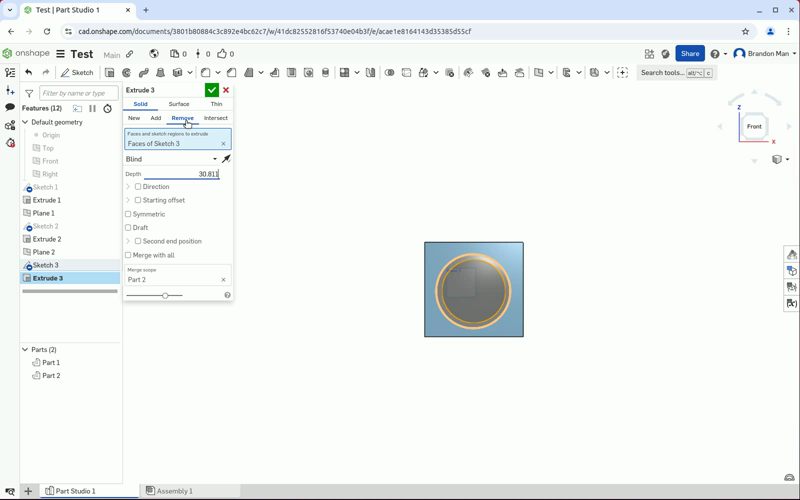
key(tab, 6)
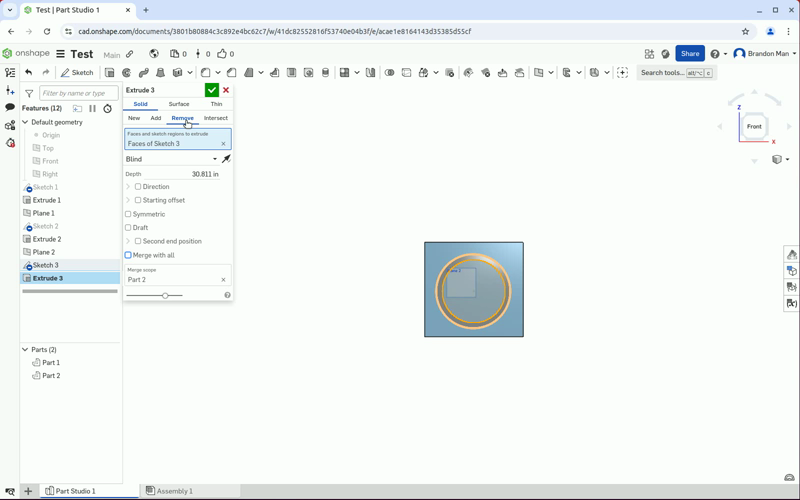
key(space)
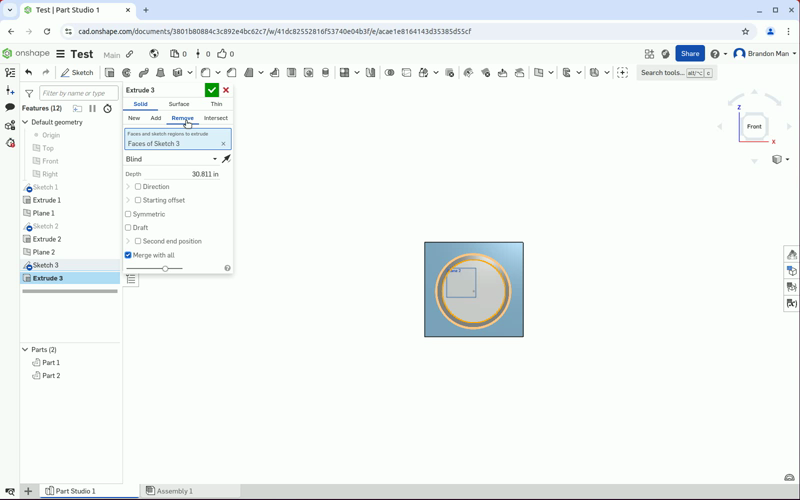
key(enter)
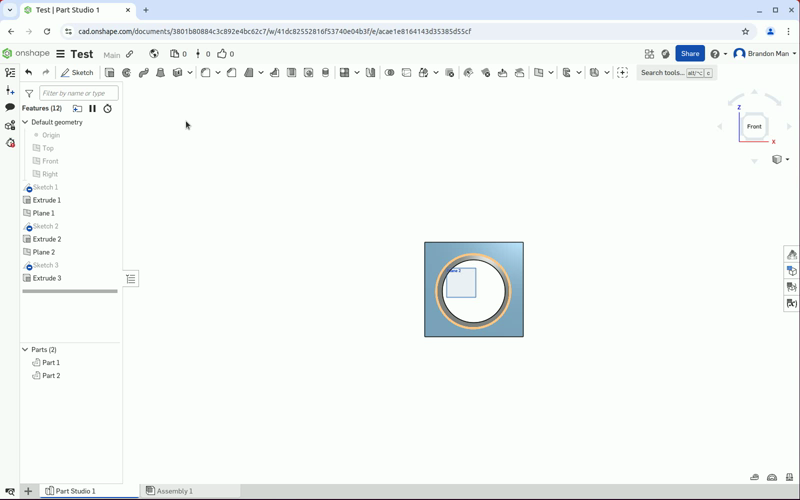
key(shift+h)
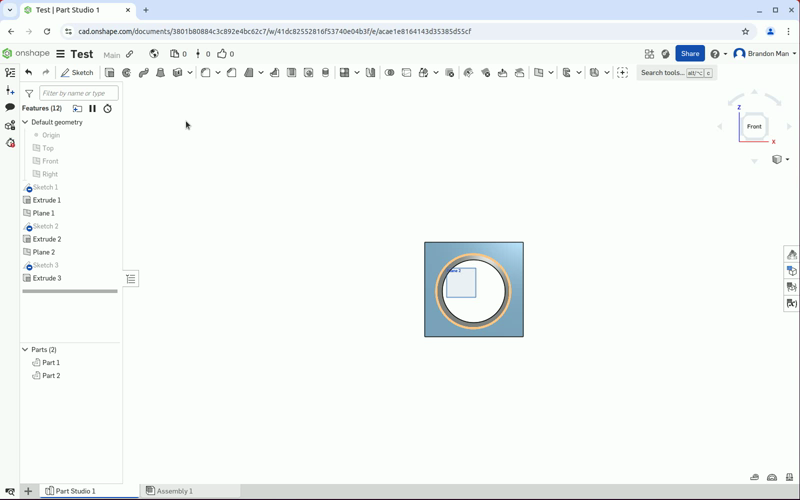
key(shift+h)
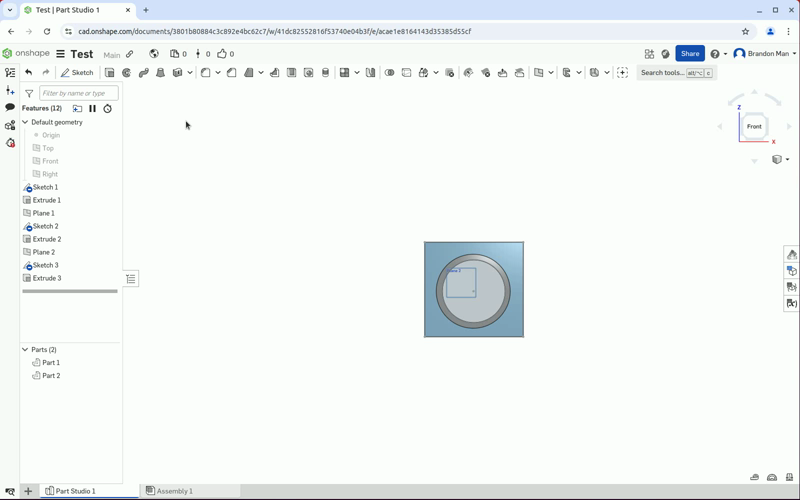
key(shift+7)
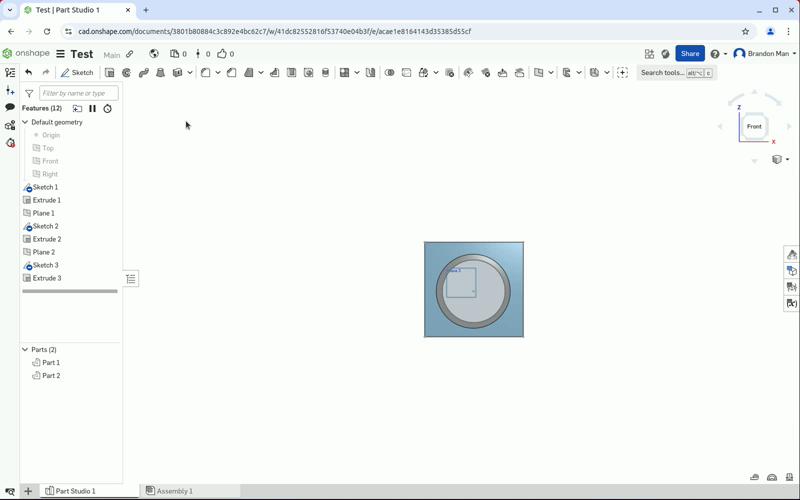
key(left, 2)
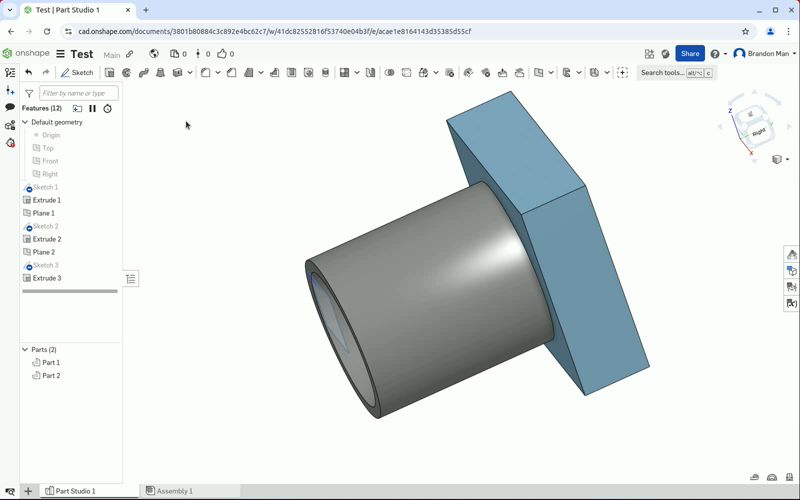
key(down, 2)
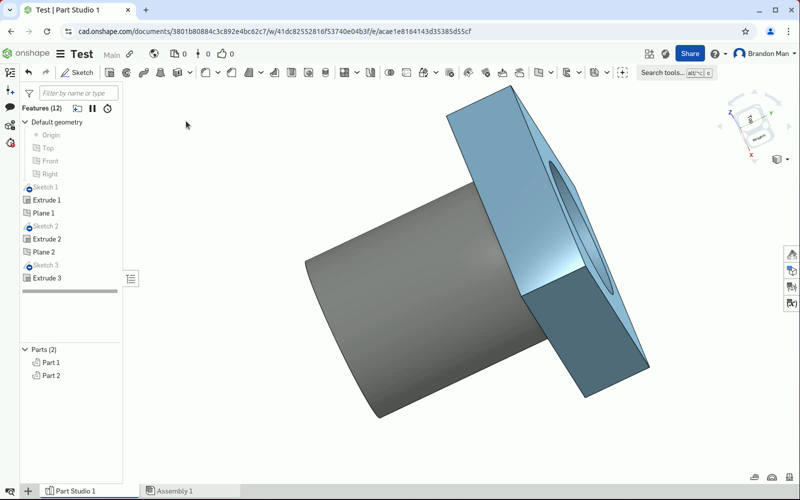
key(up, 2)
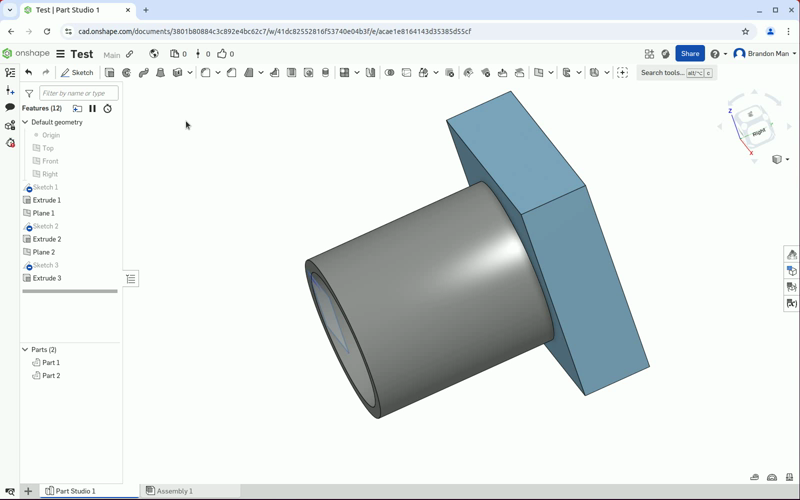
key(right, 2)
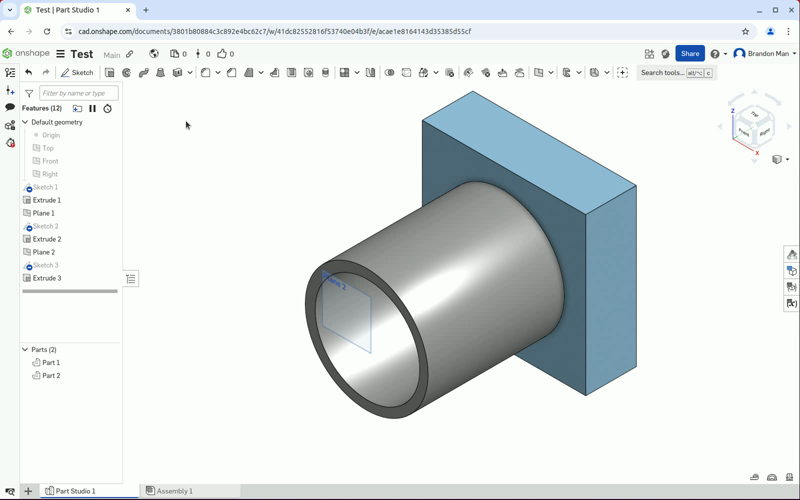
mouse_move(73, 189)
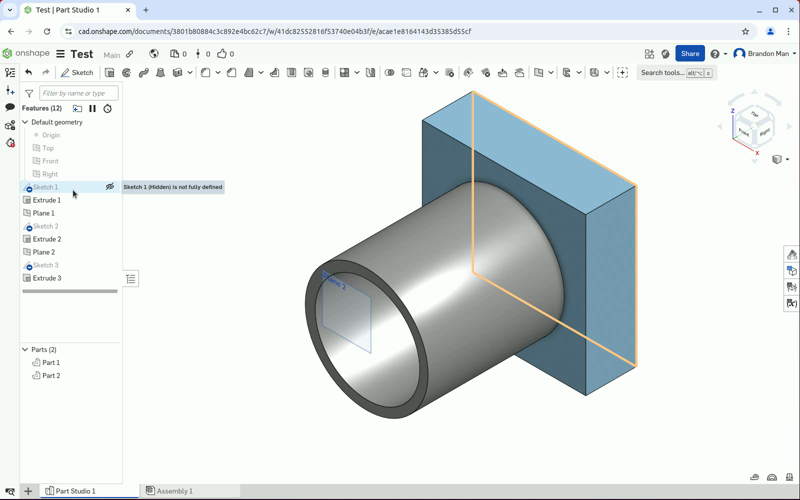
click(73, 189)